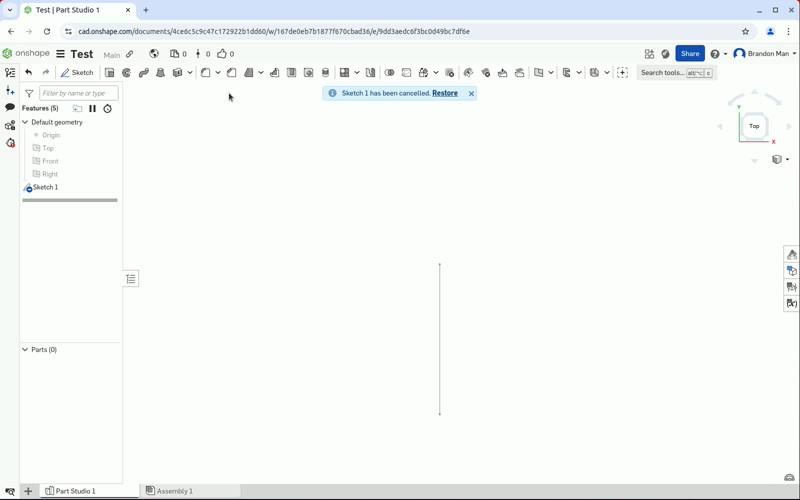
key(shift+h)
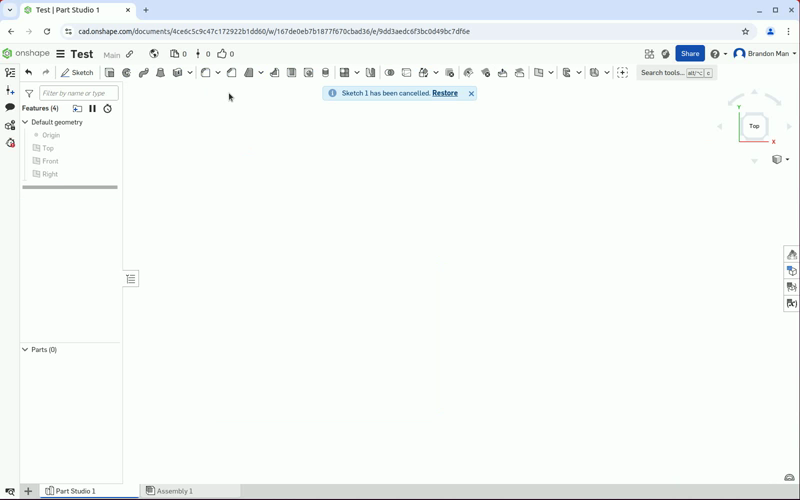
key(shift+s)
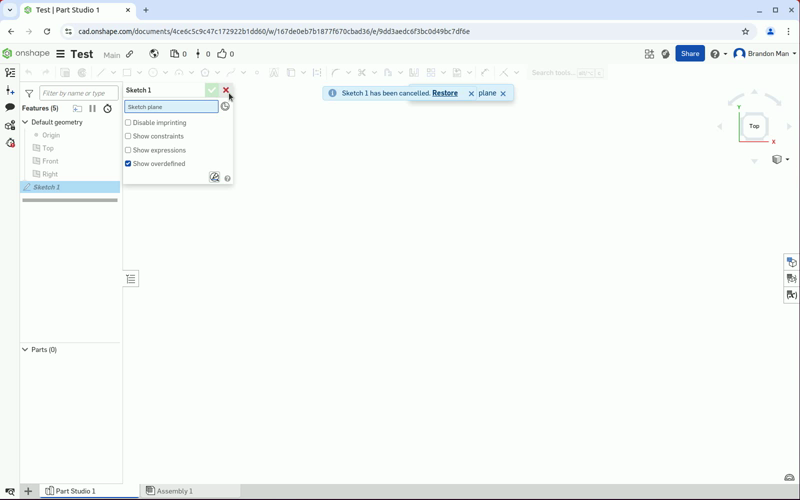
mouse_move(73, 150)
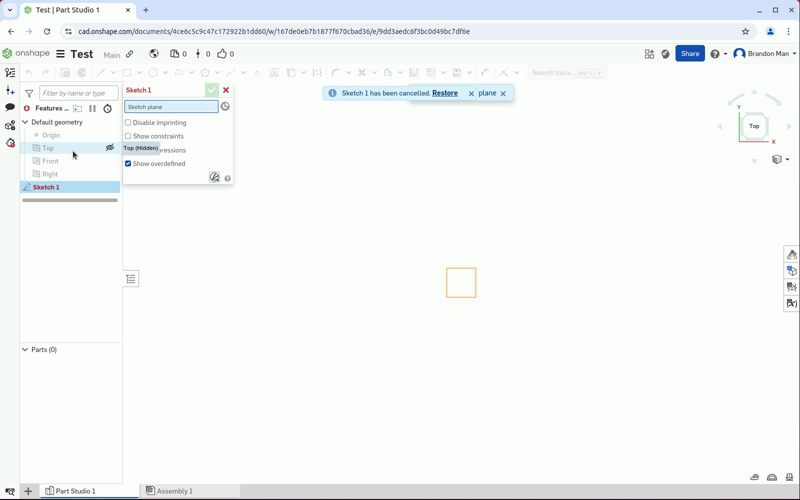
click(73, 150)
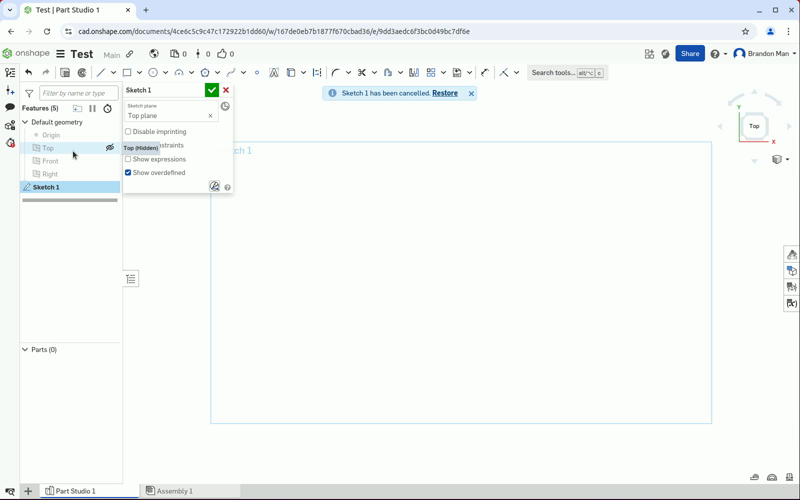
mouse_move(73, 352)
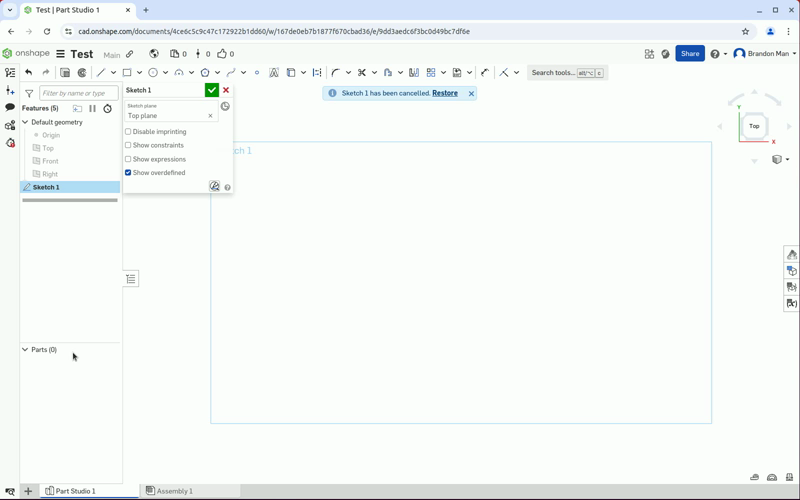
key(y)
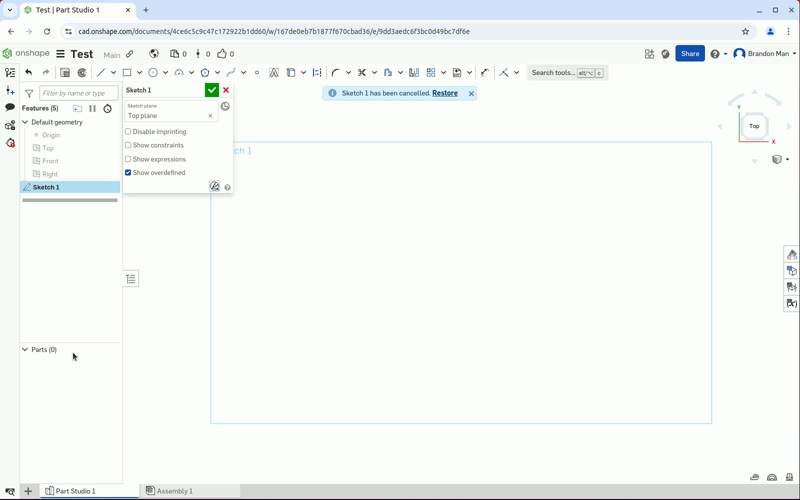
key(l)
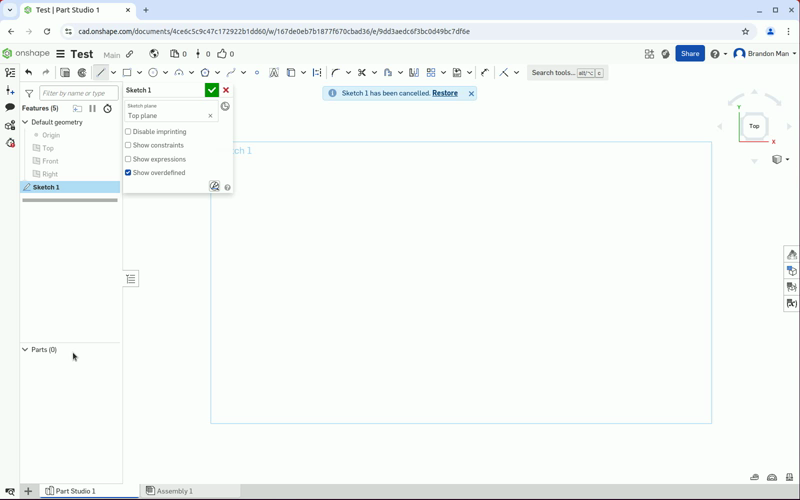
key_down(shift)
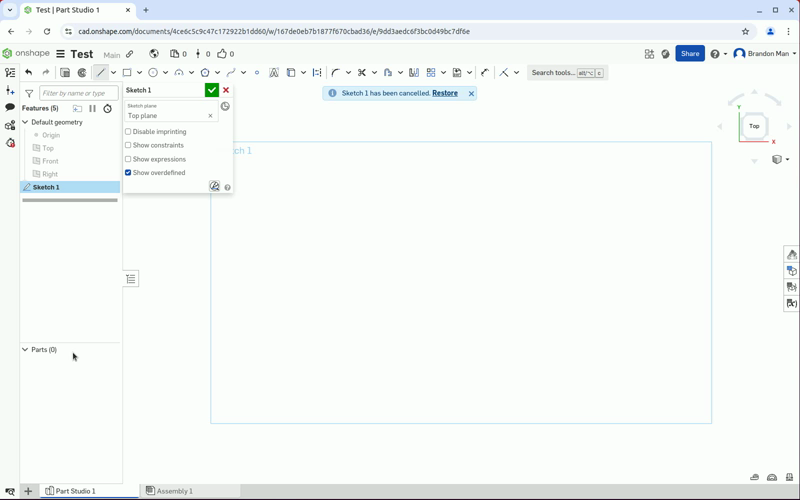
mouse_move(404, 339)
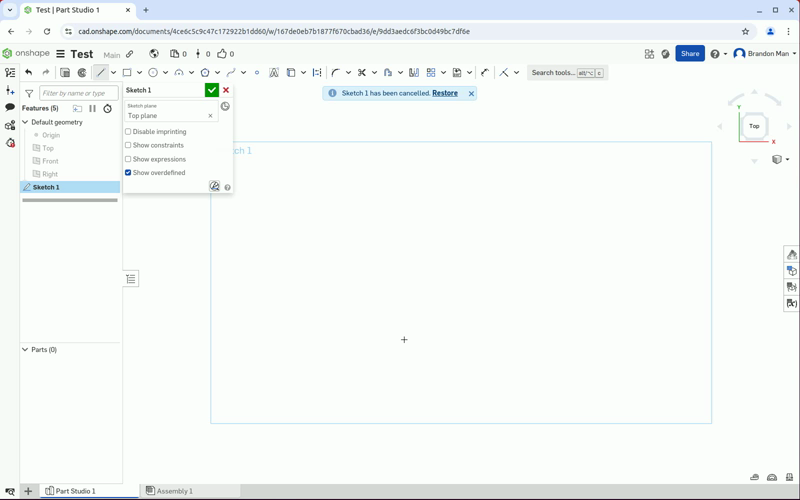
click(404, 339)
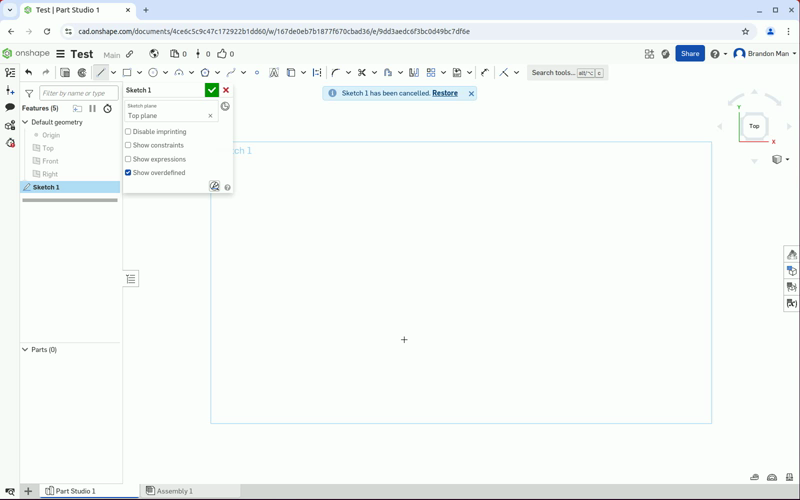
key_up(shift)
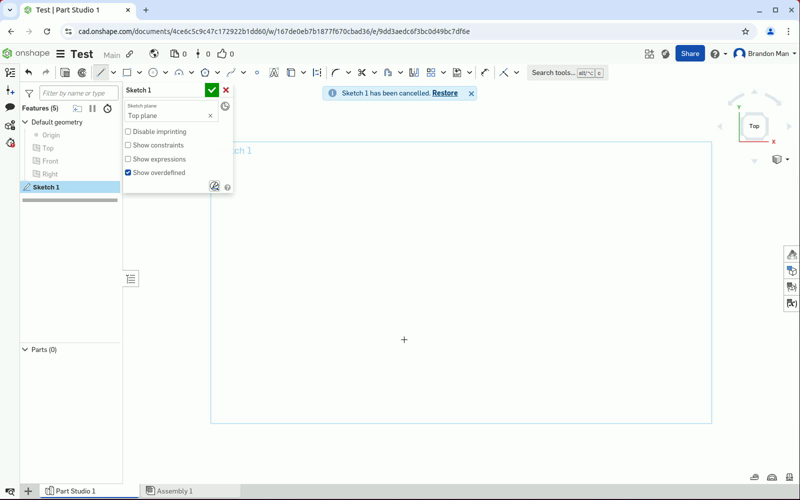
key_down(shift)
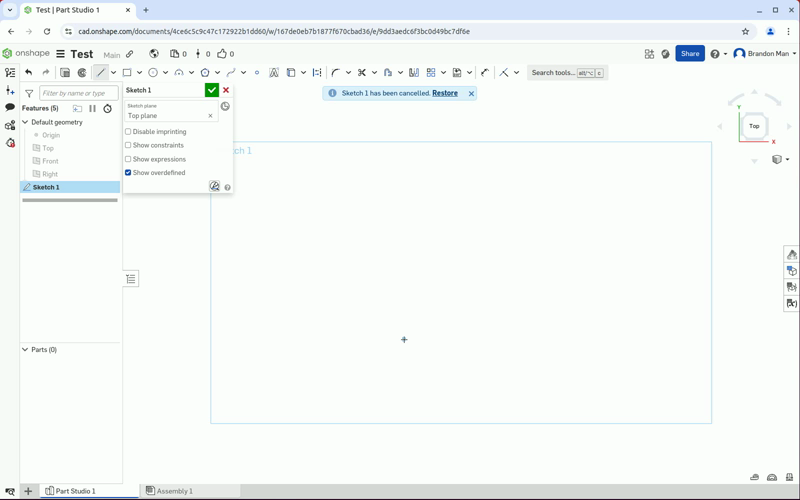
mouse_move(434, 339)
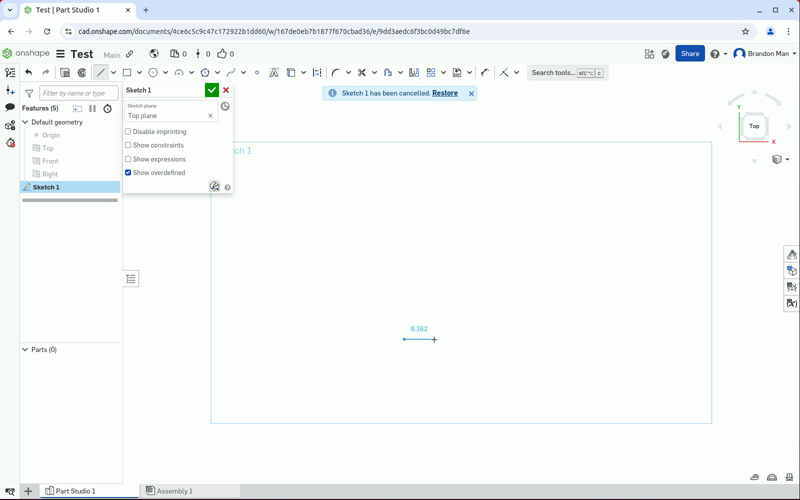
mouse_move(461, 339)
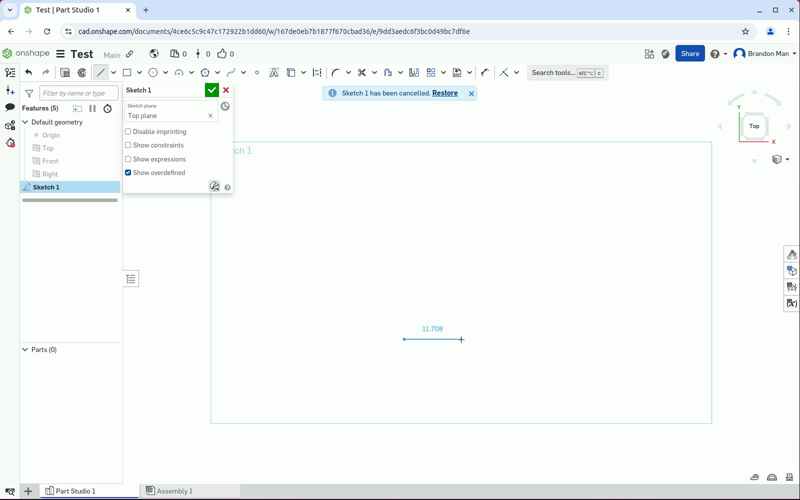
click(461, 339)
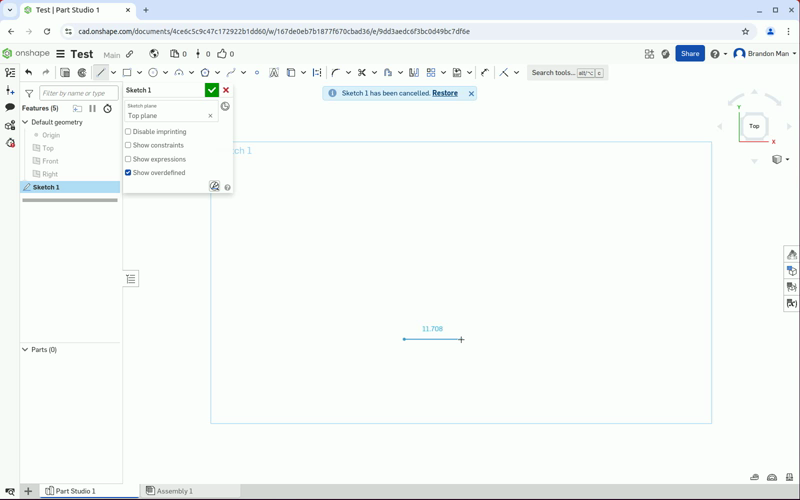
key_up(shift)
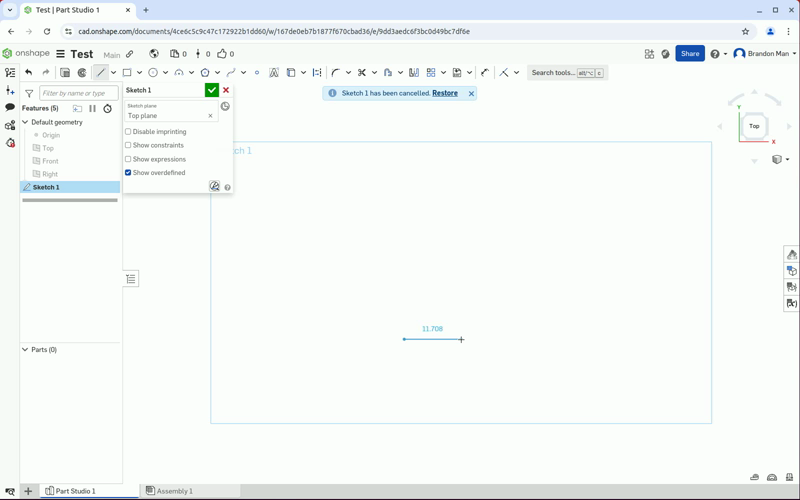
key_down(shift)
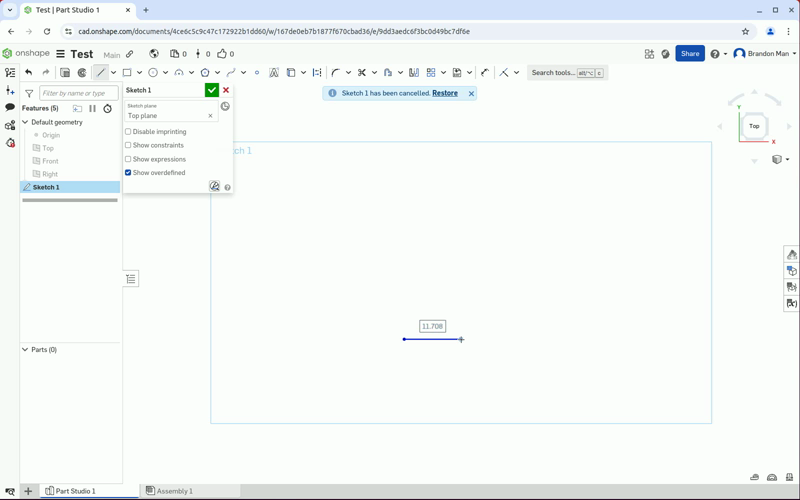
mouse_move(491, 339)
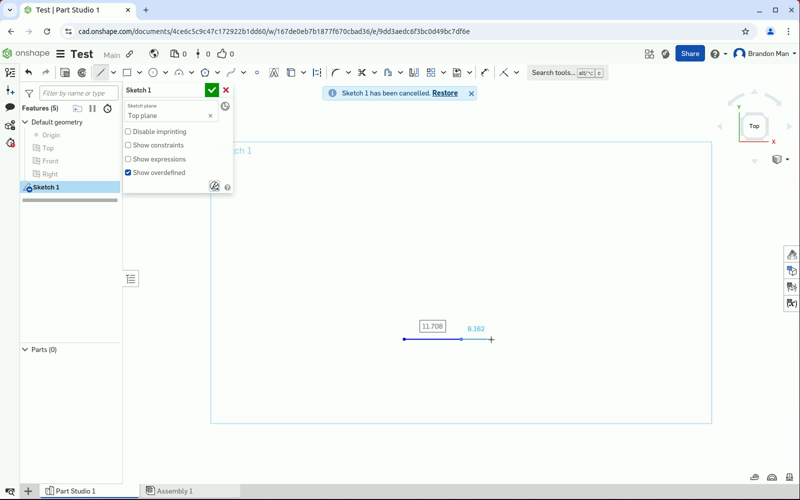
mouse_move(461, 282)
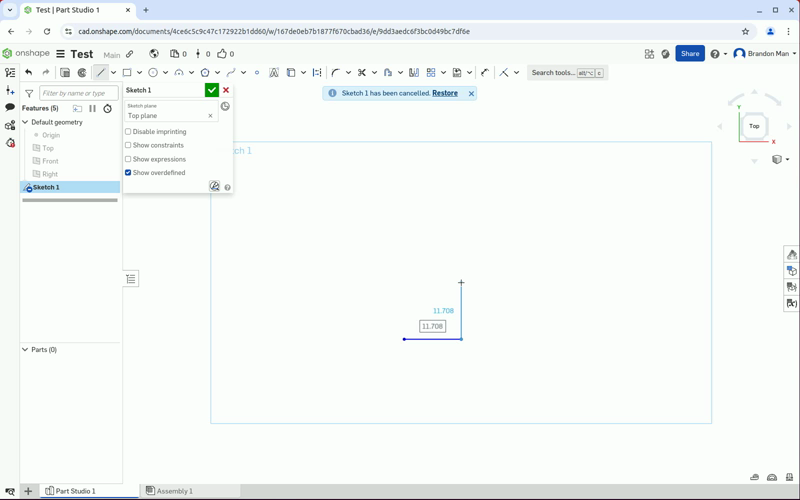
click(461, 282)
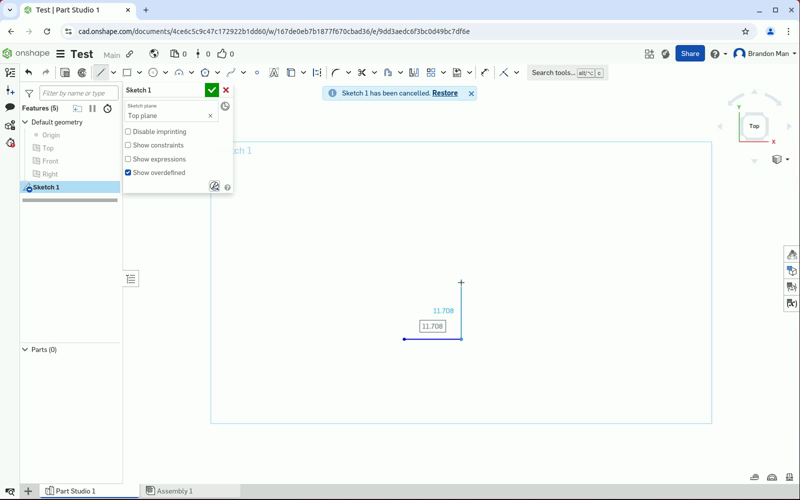
key_up(shift)
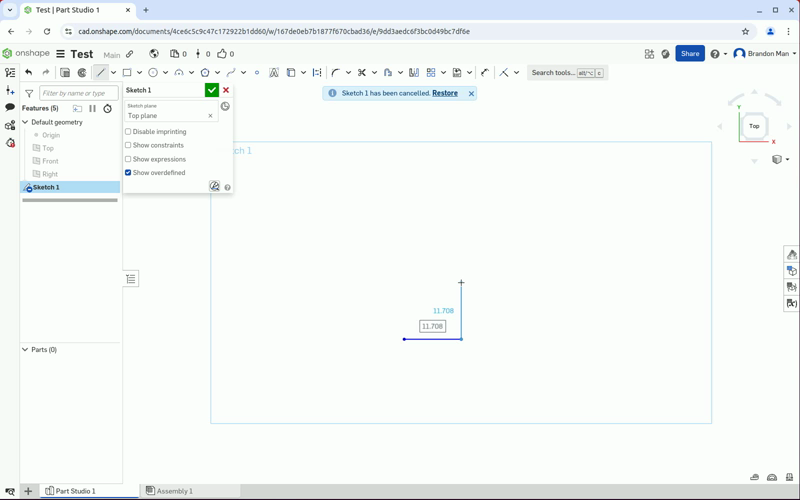
key_down(shift)
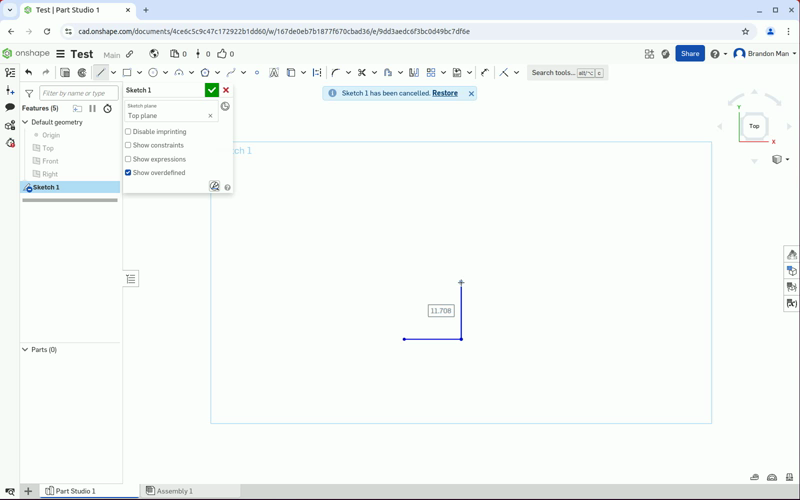
mouse_move(491, 282)
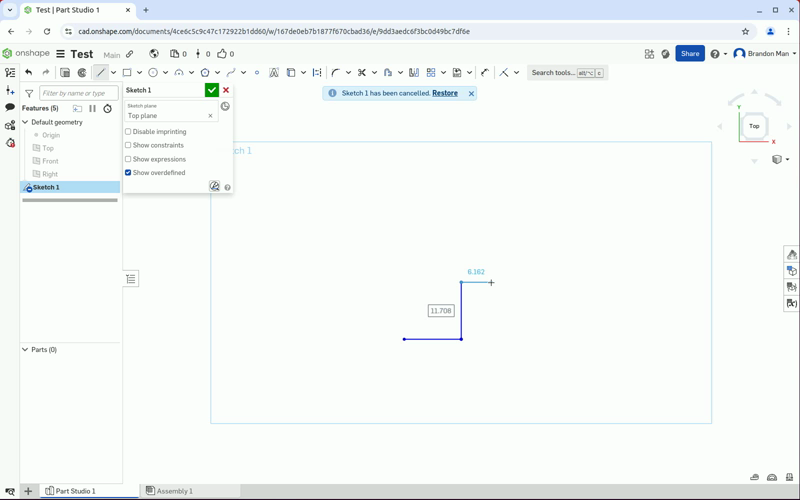
mouse_move(404, 282)
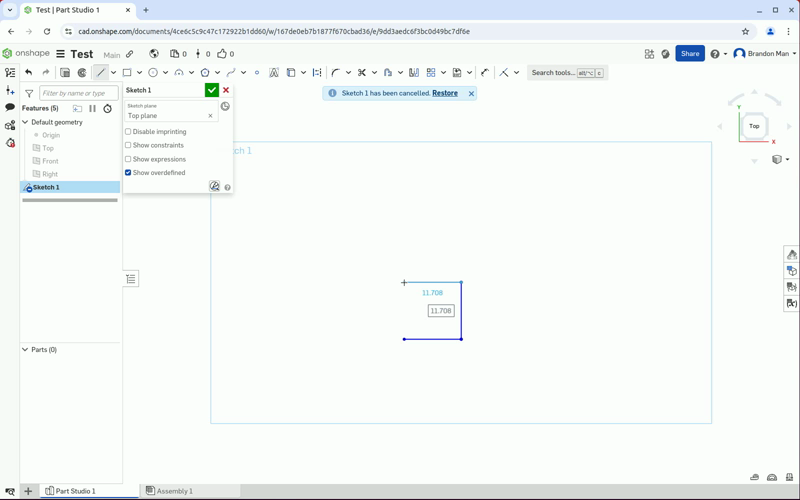
click(404, 282)
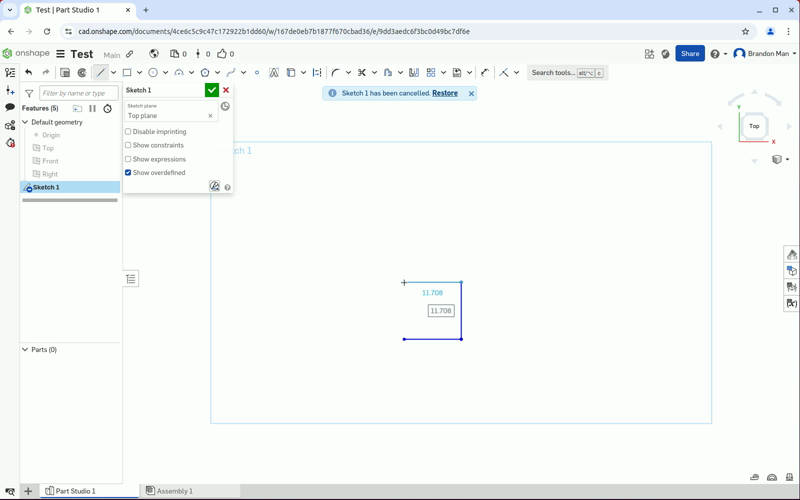
key_up(shift)
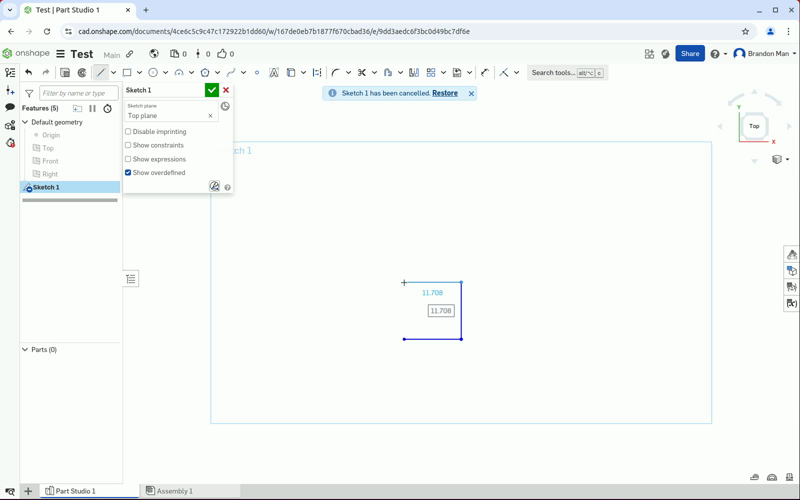
mouse_move(434, 282)
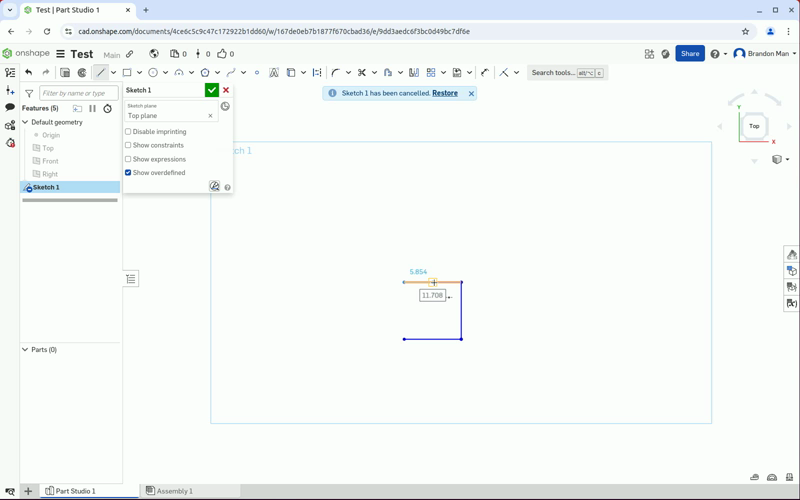
key_down(shift)
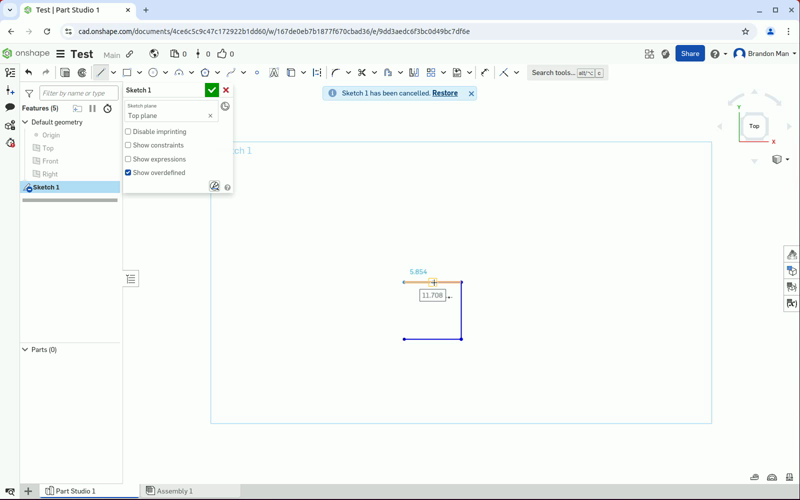
mouse_move(404, 339)
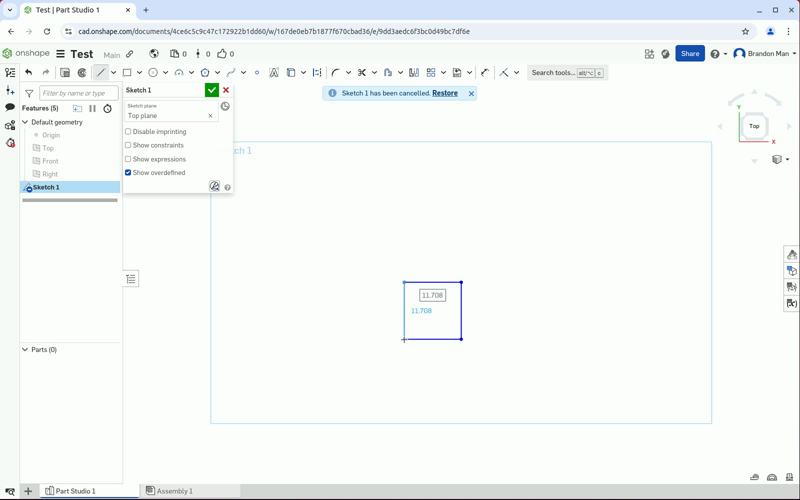
key_up(shift)
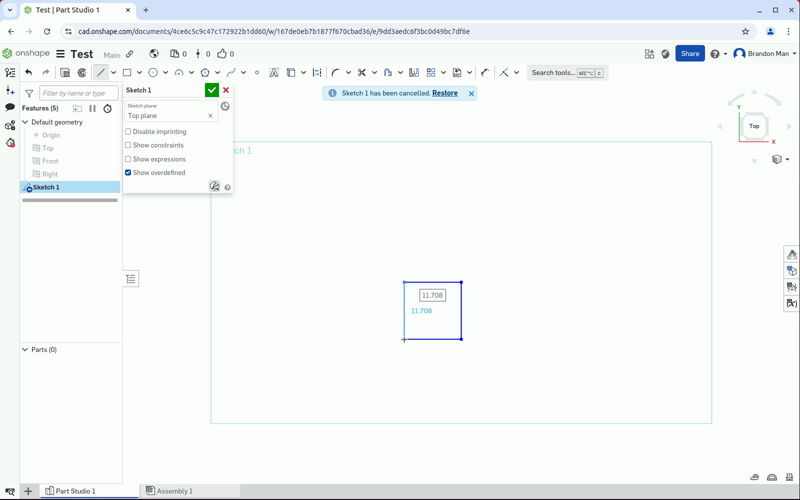
click(404, 339)
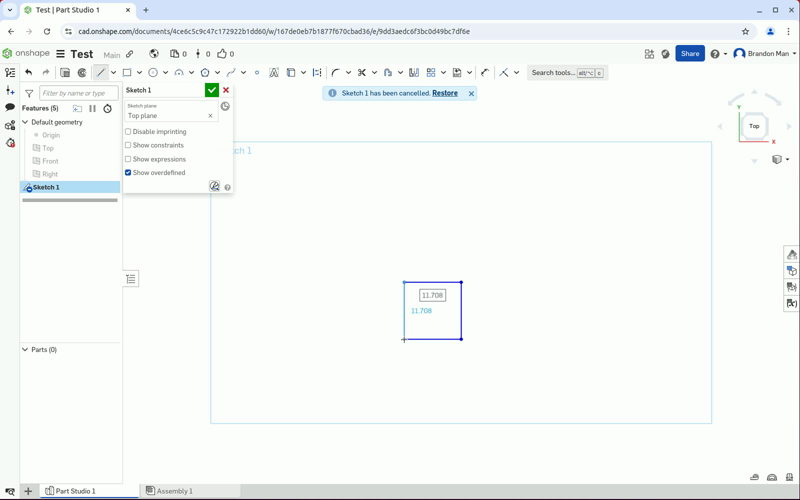
key(esc)
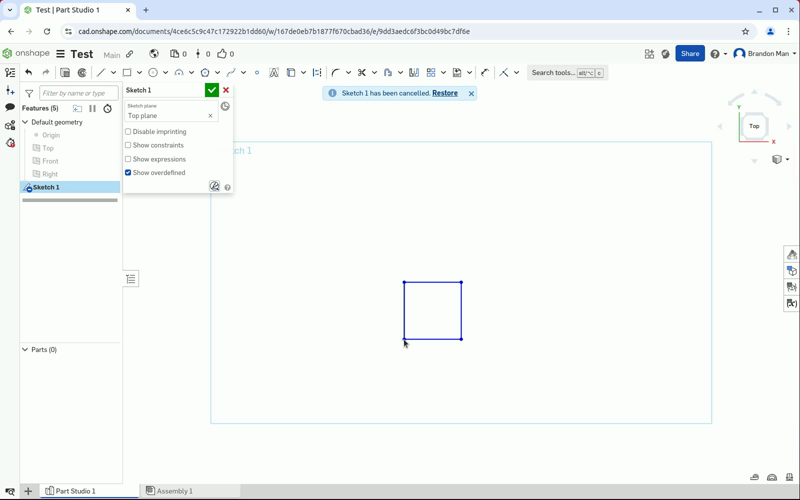
mouse_move(418, 304)
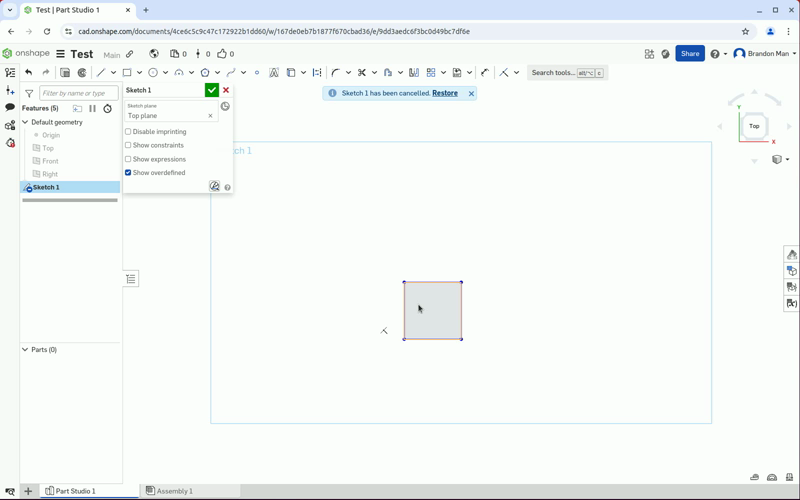
click(418, 304)
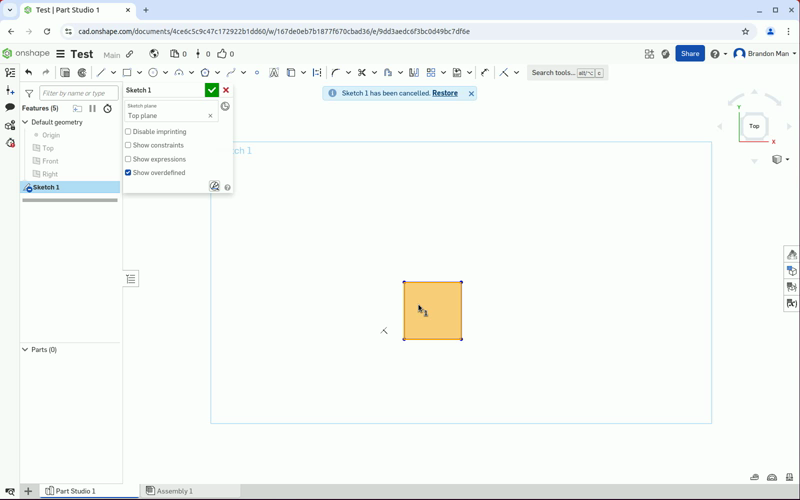
mouse_move(73, 352)
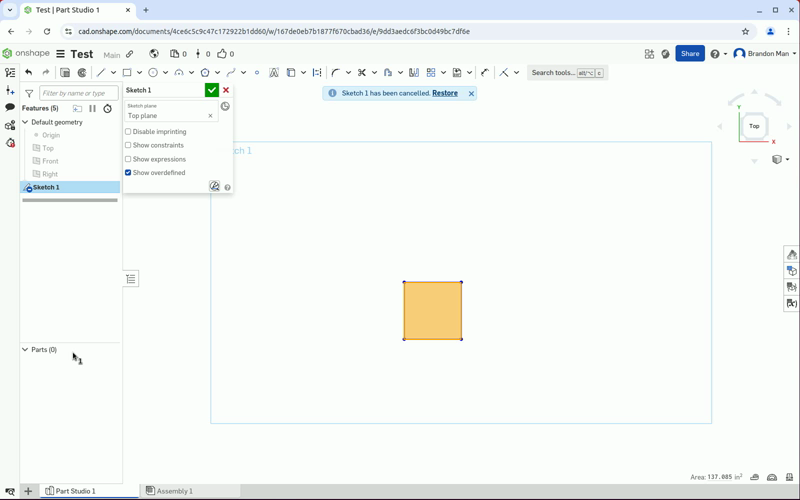
key(shift+y)
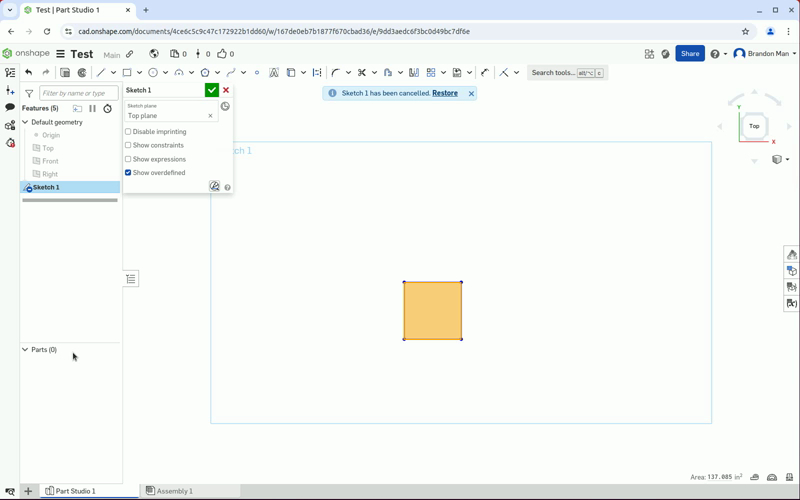
key(shift+e)
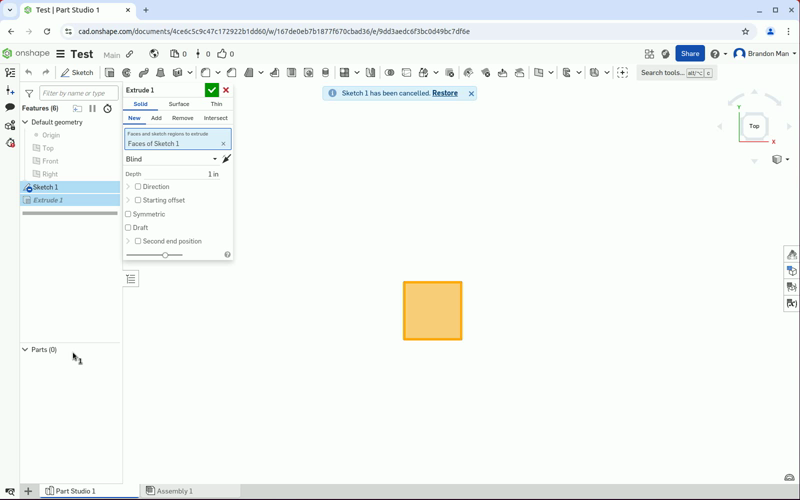
mouse_move(143, 106)
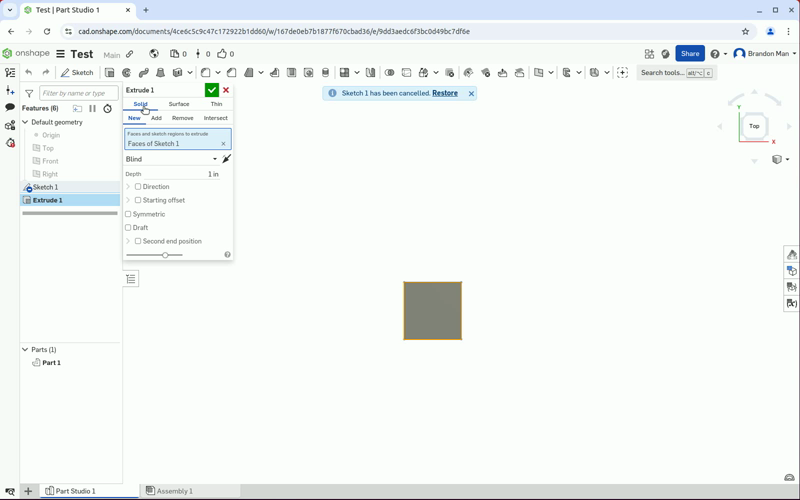
click(143, 106)
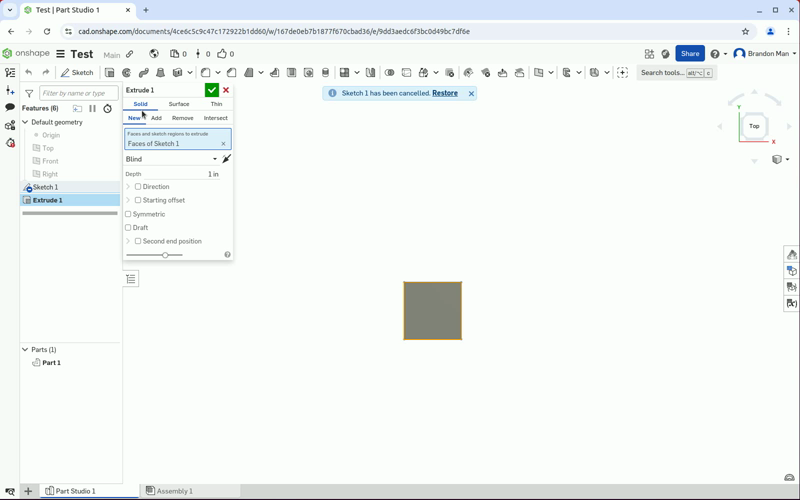
mouse_move(137, 120)
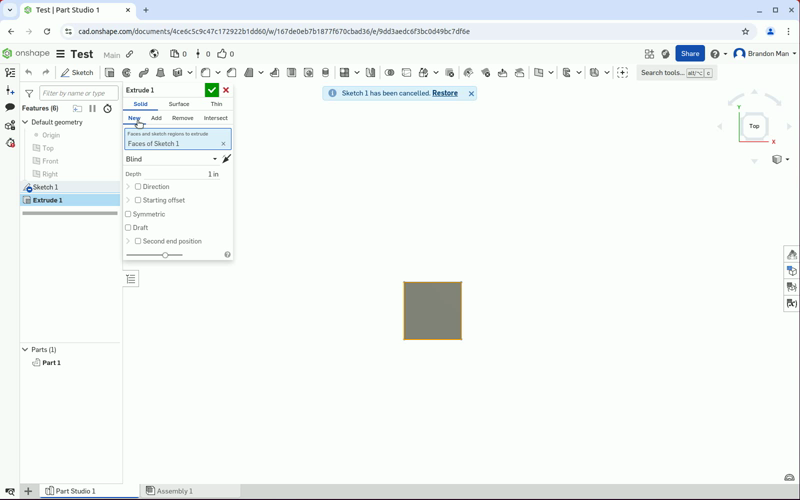
click(137, 120)
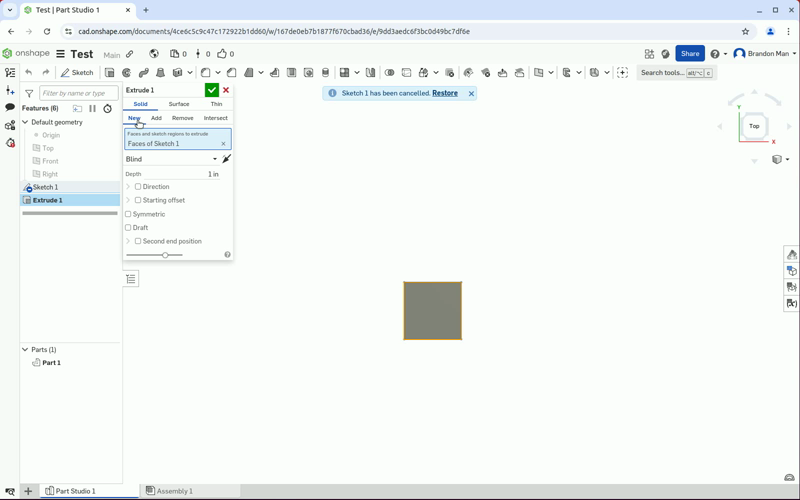
key(tab, 4)
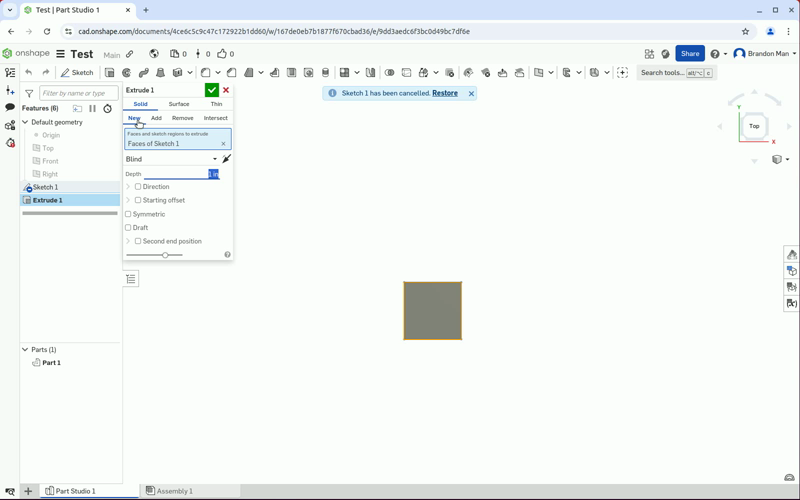
text(23.108)
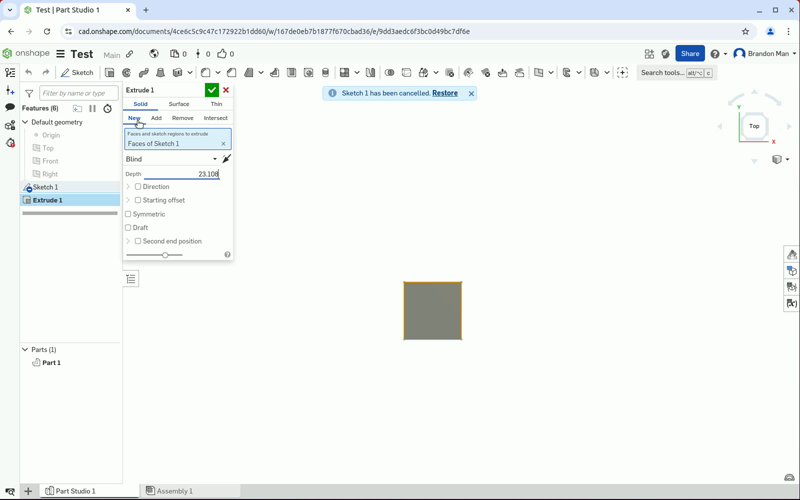
key(enter)
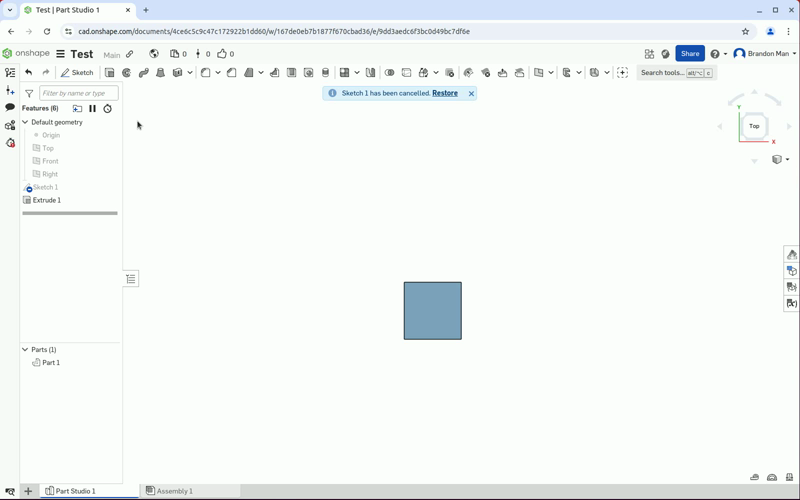
key(shift+h)
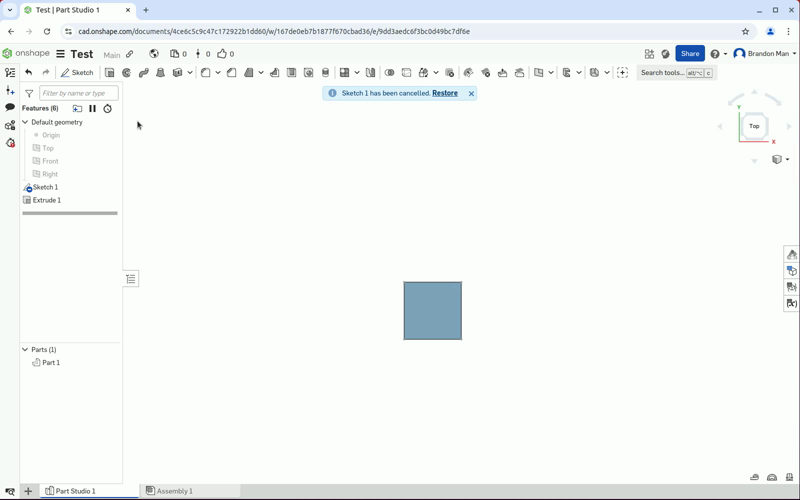
key(shift+h)
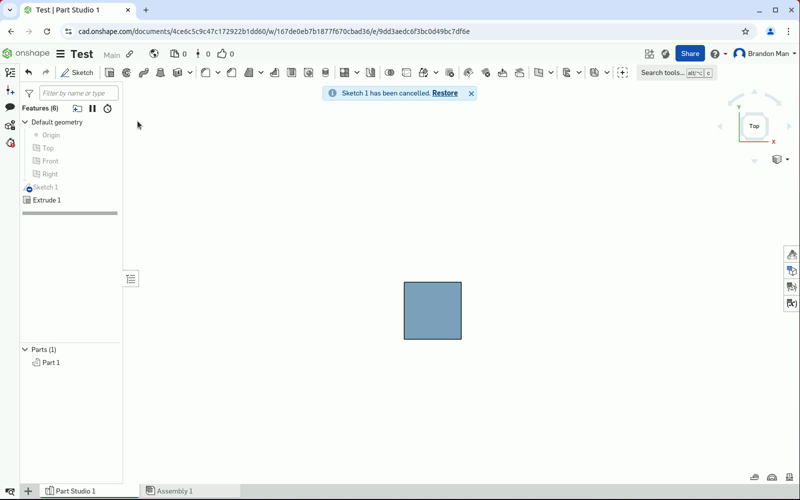
mouse_move(73, 189)
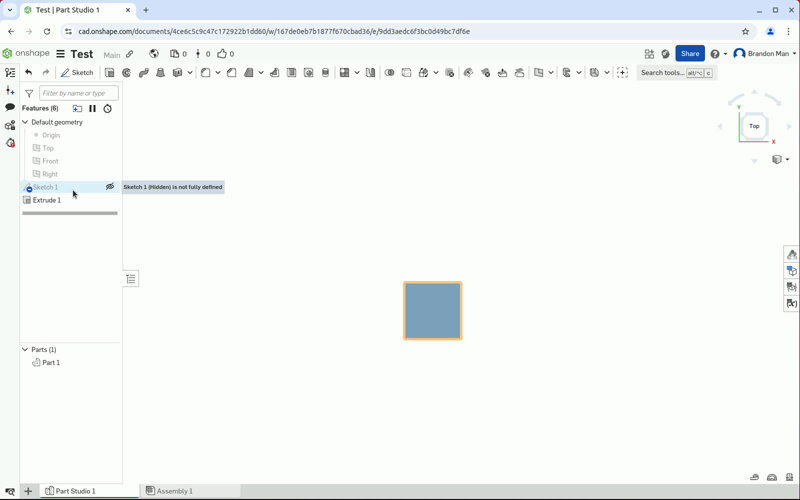
click(73, 189)
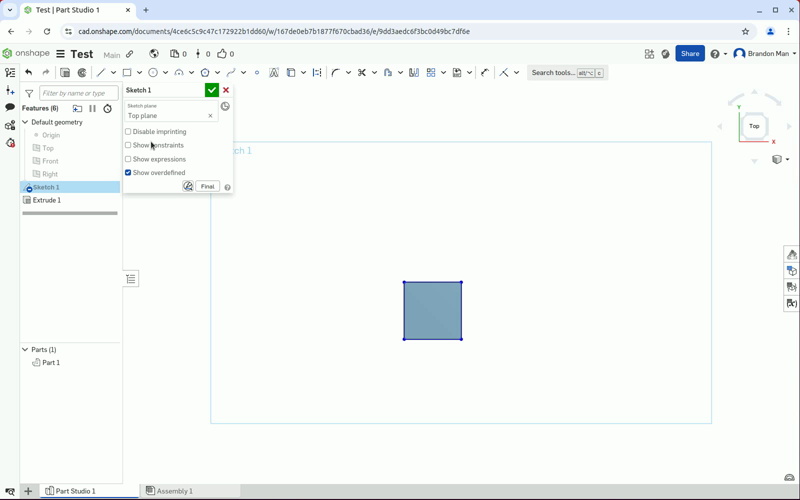
mouse_move(229, 92)
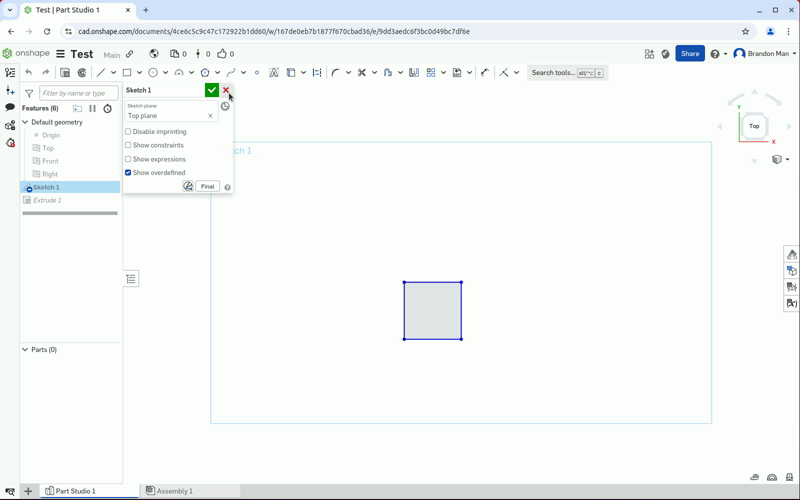
click(229, 92)
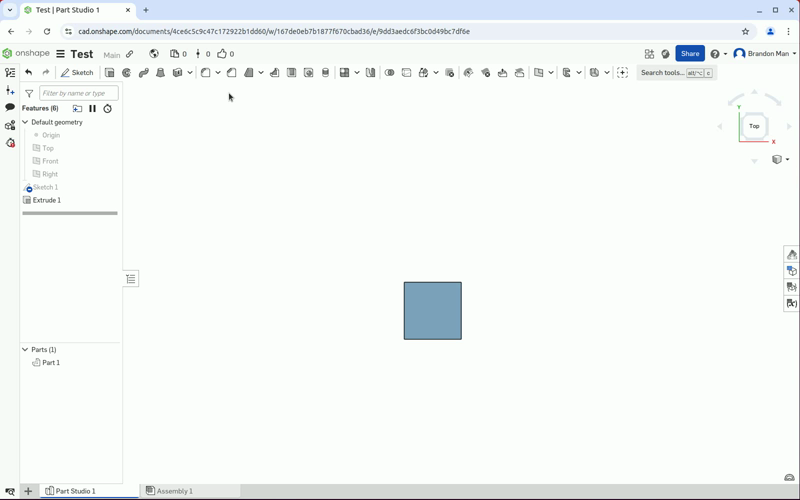
mouse_move(73, 352)
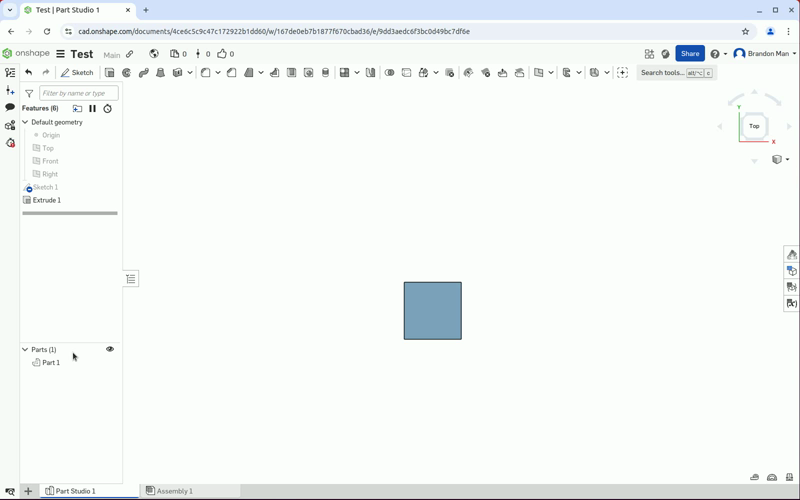
key(y)
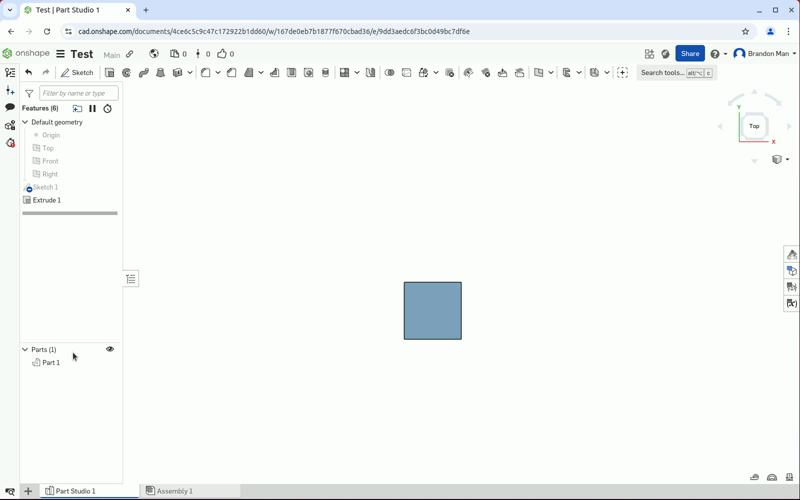
key(shift+p)
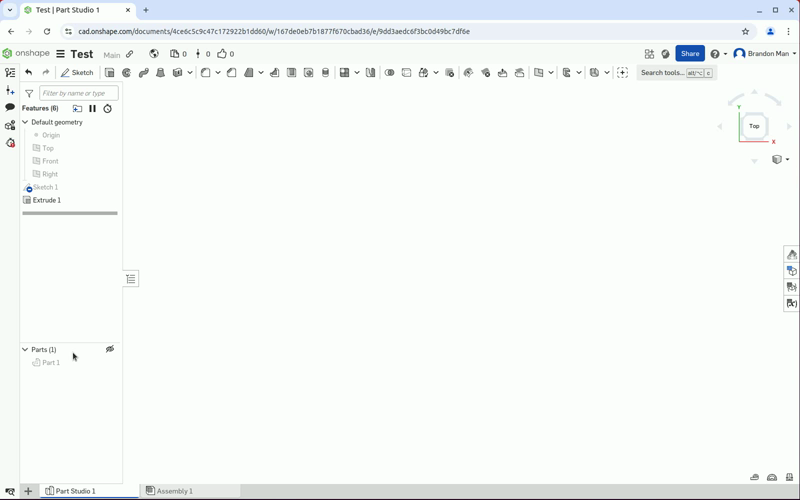
key(space)
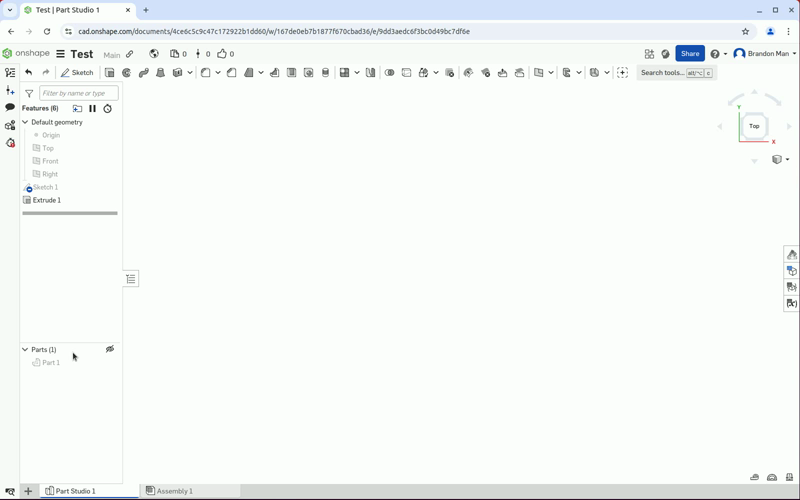
key_down(shift)
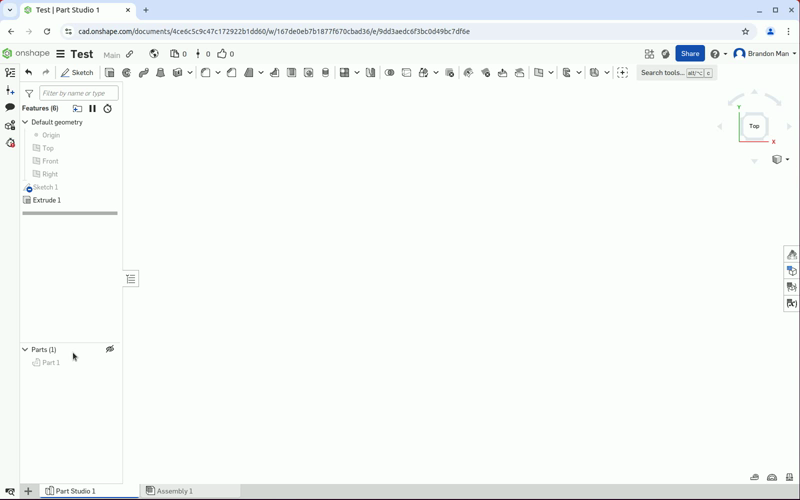
key(up)
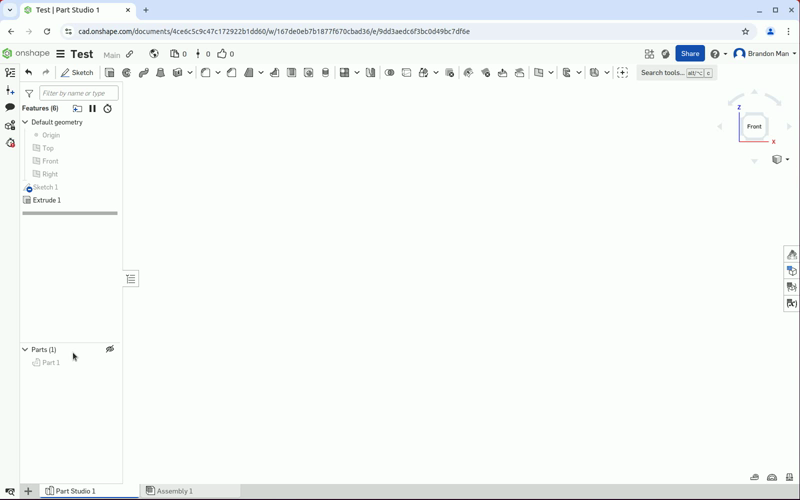
key_up(shift)
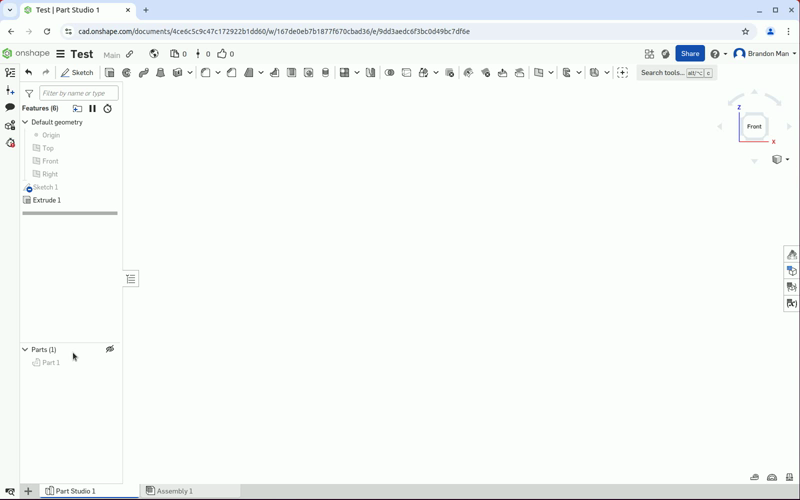
key(space)
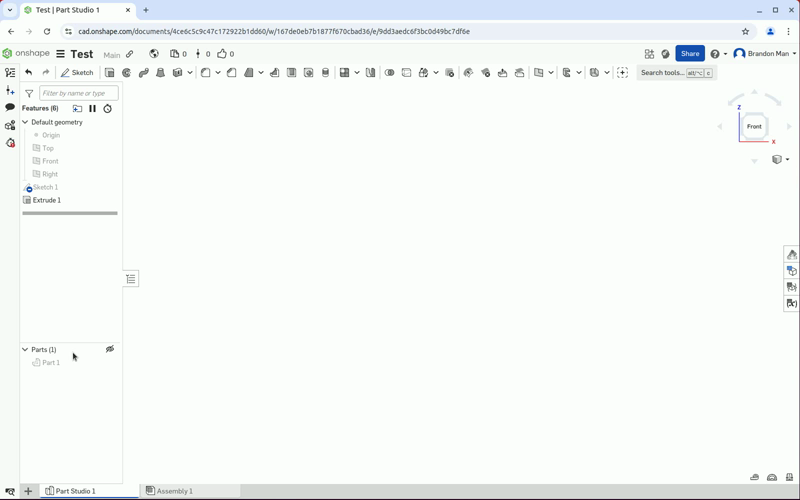
key_down(shift)
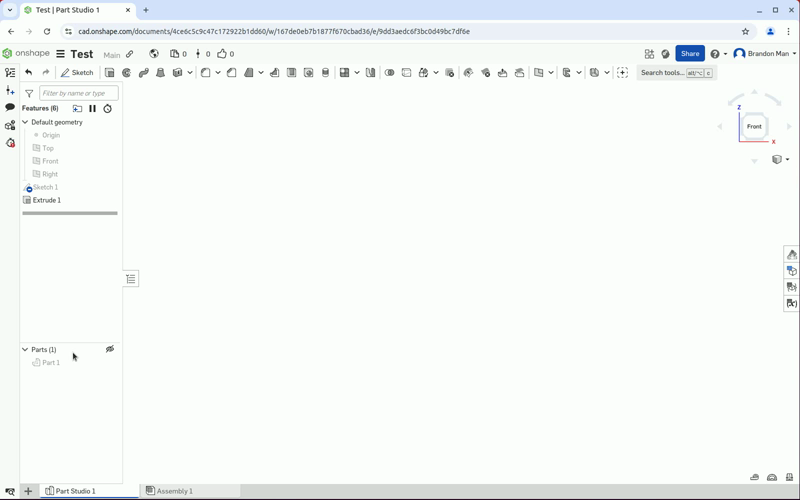
key(left)
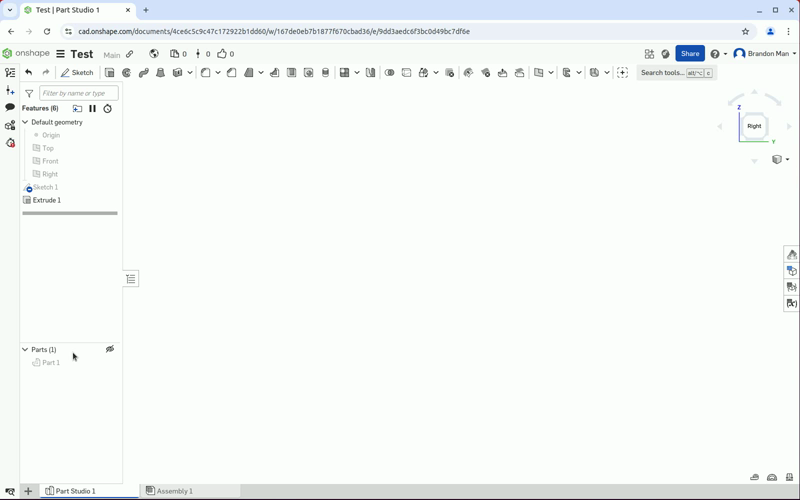
key_up(shift)
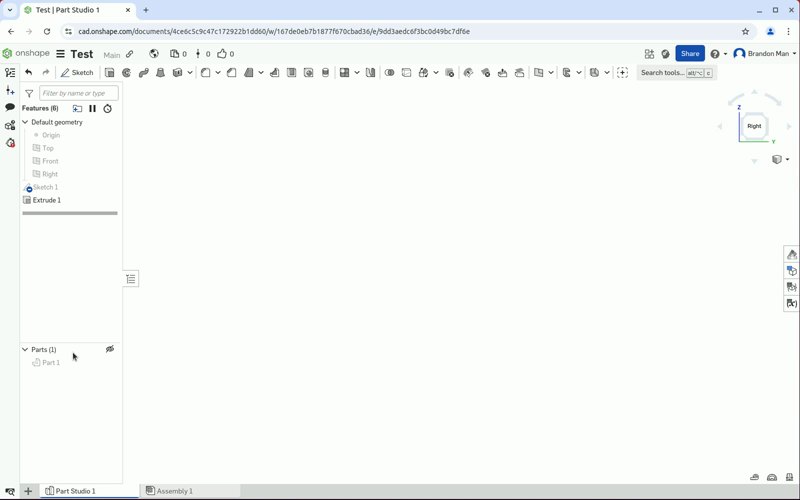
mouse_move(73, 352)
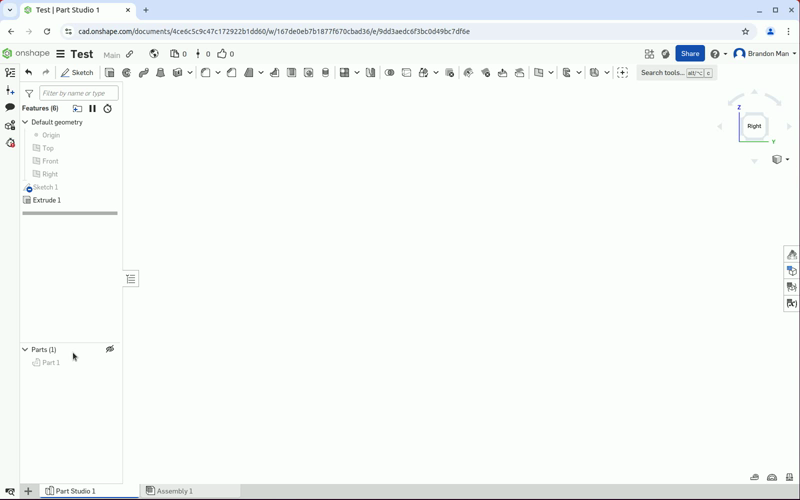
key(shift+y)
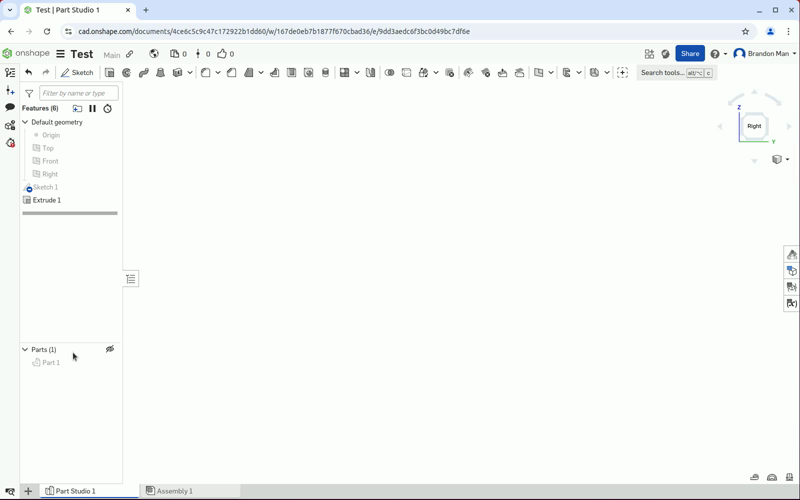
key(shift+s)
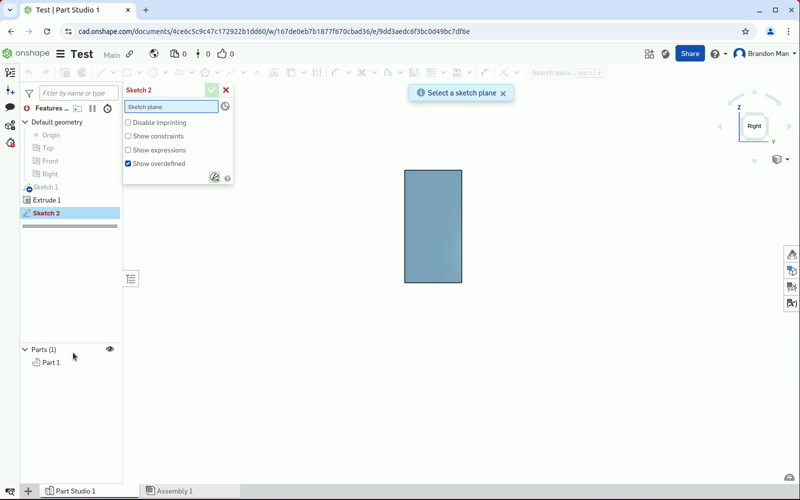
mouse_move(73, 176)
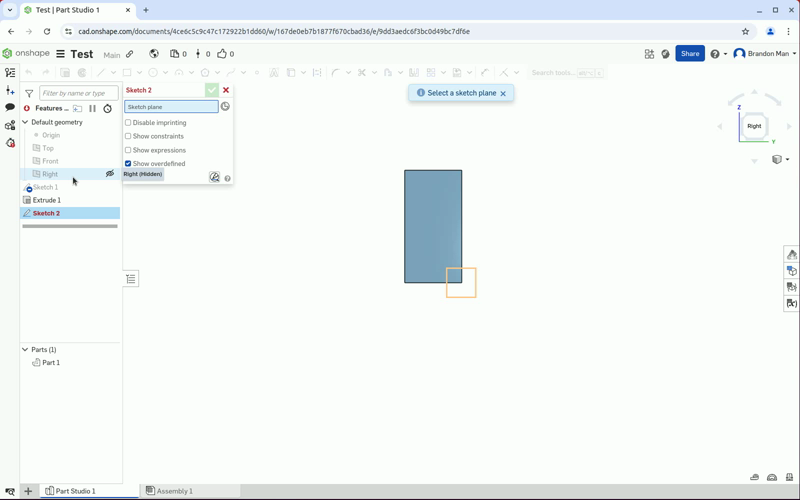
click(73, 176)
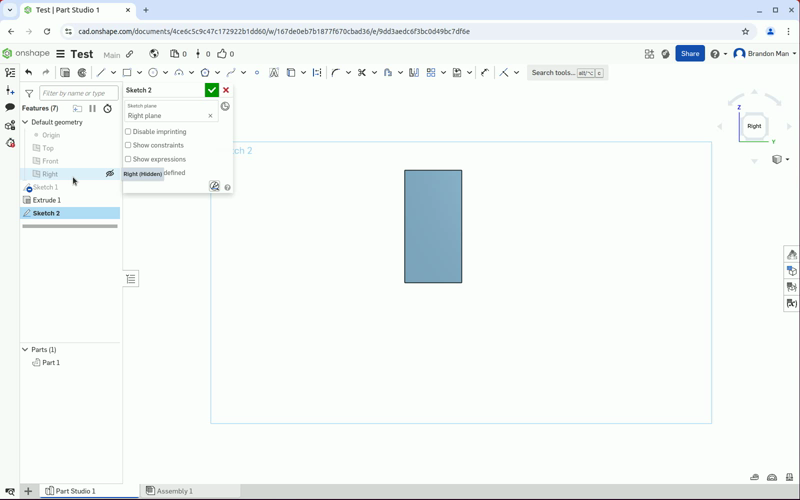
mouse_move(73, 352)
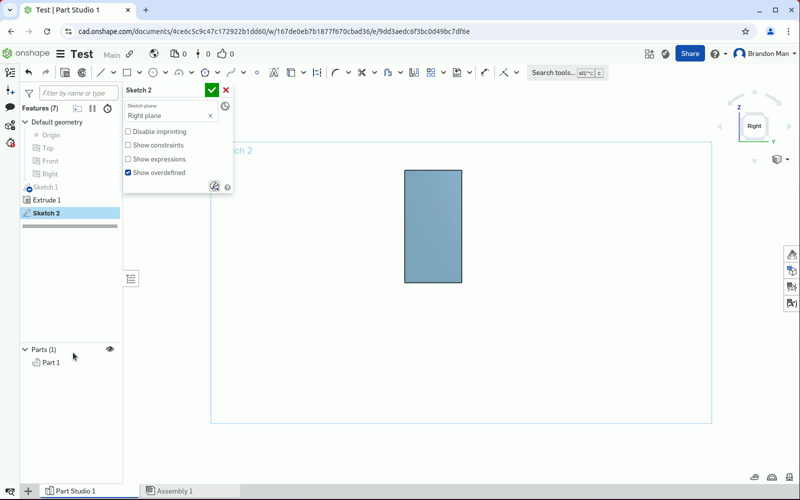
key(y)
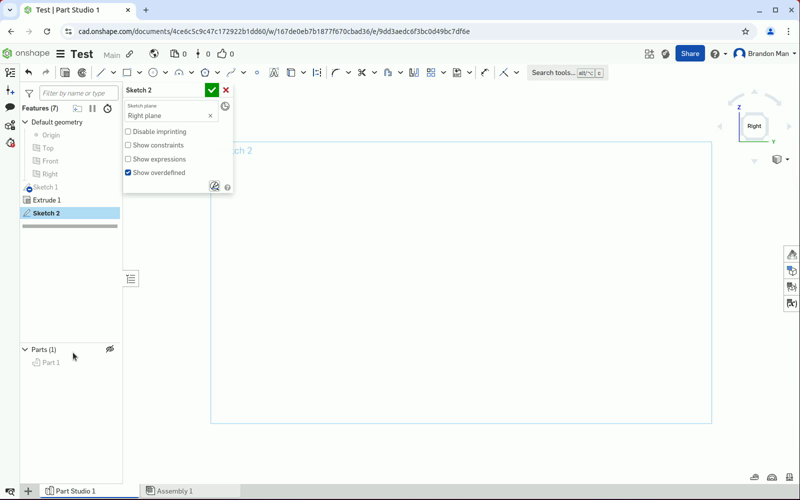
key(l)
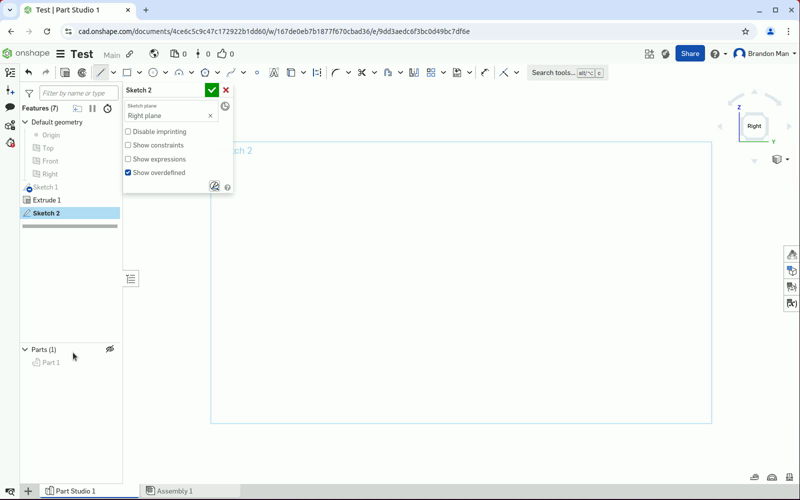
key_down(shift)
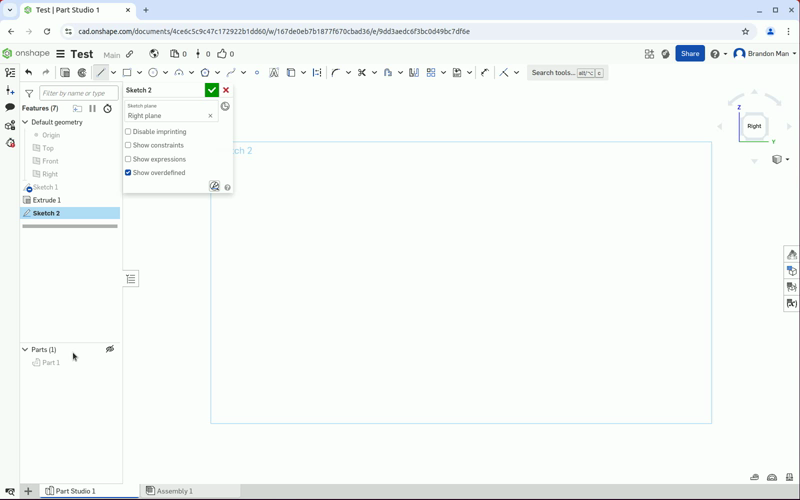
mouse_move(404, 268)
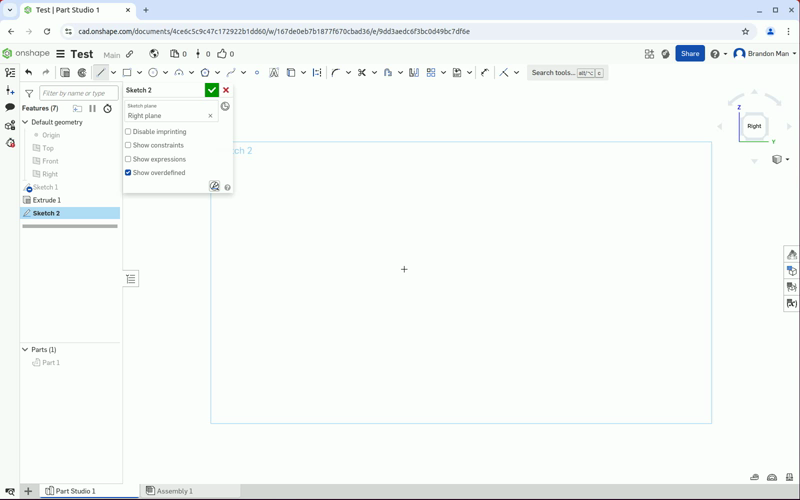
click(404, 268)
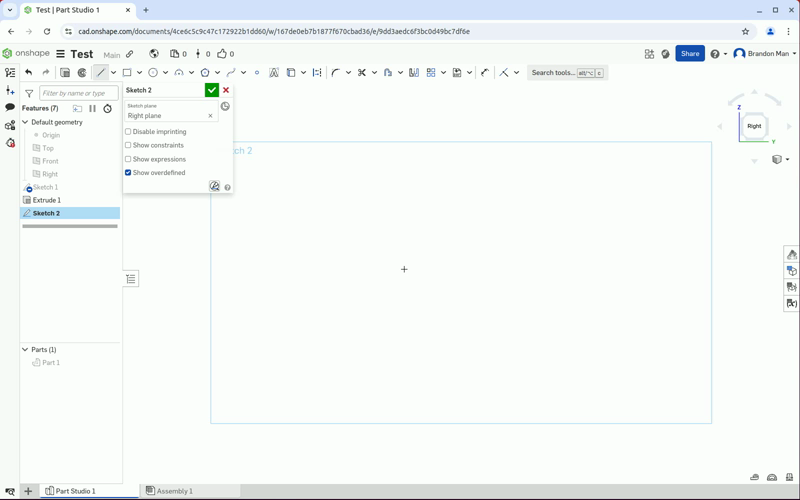
key_up(shift)
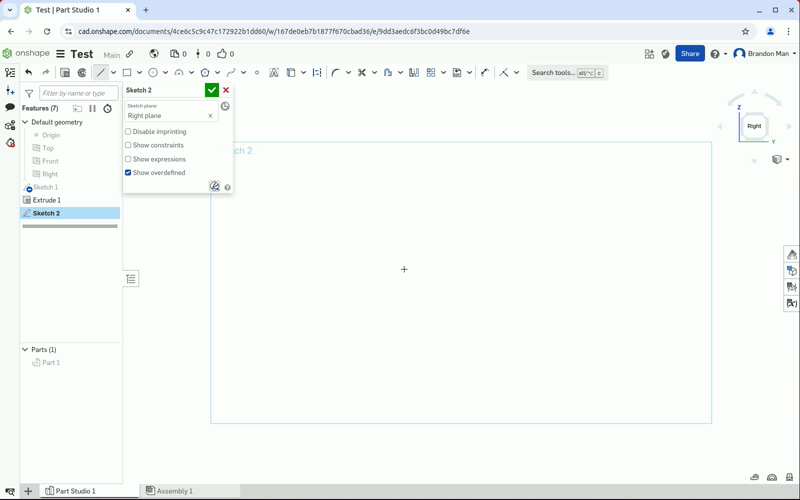
key_down(shift)
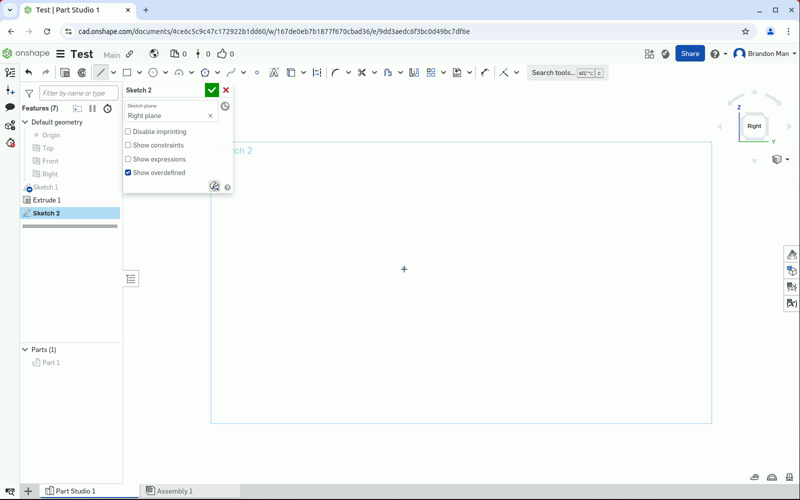
mouse_move(434, 268)
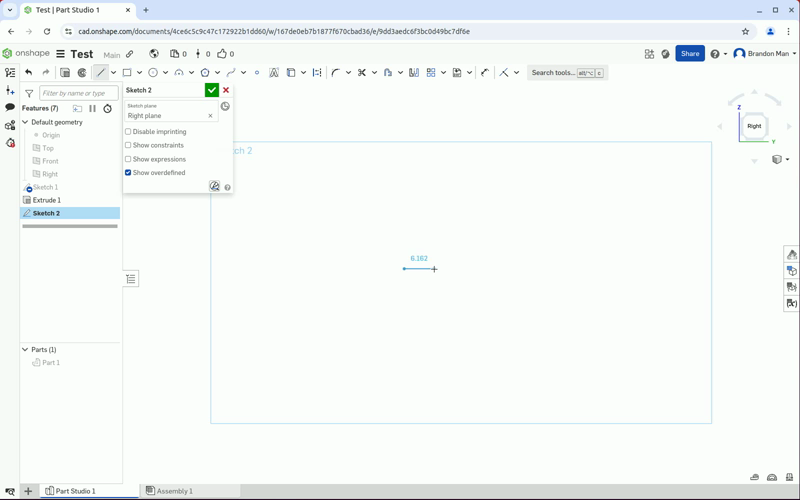
mouse_move(433, 268)
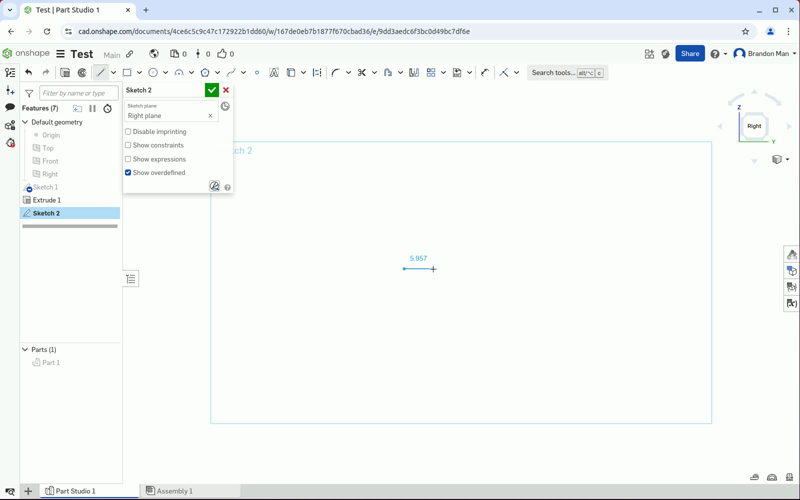
click(433, 268)
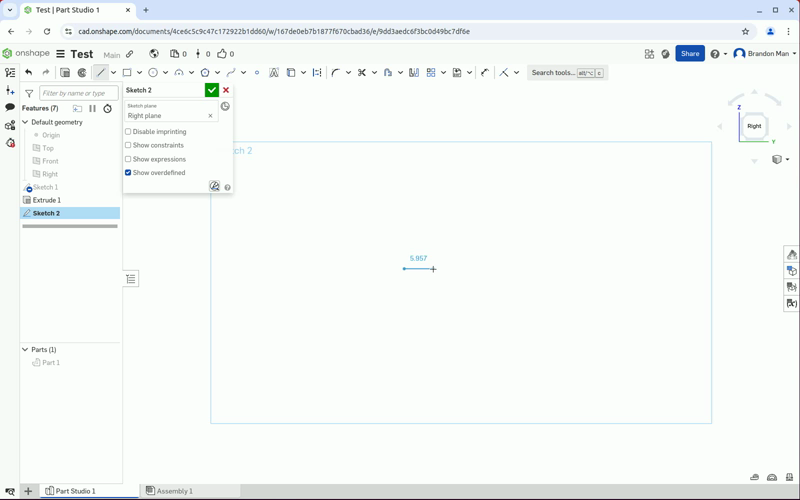
key_up(shift)
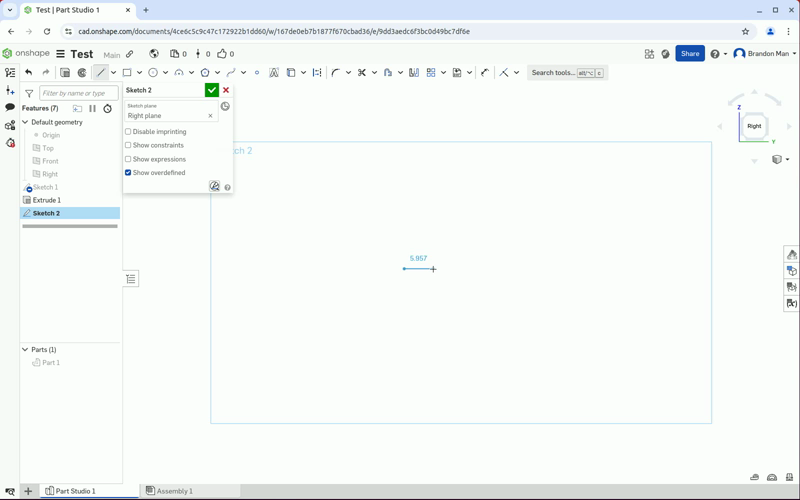
key_down(shift)
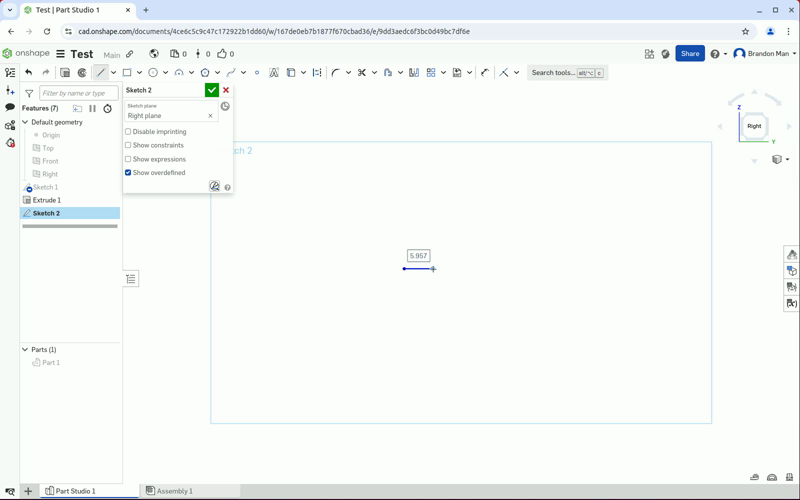
mouse_move(433, 184)
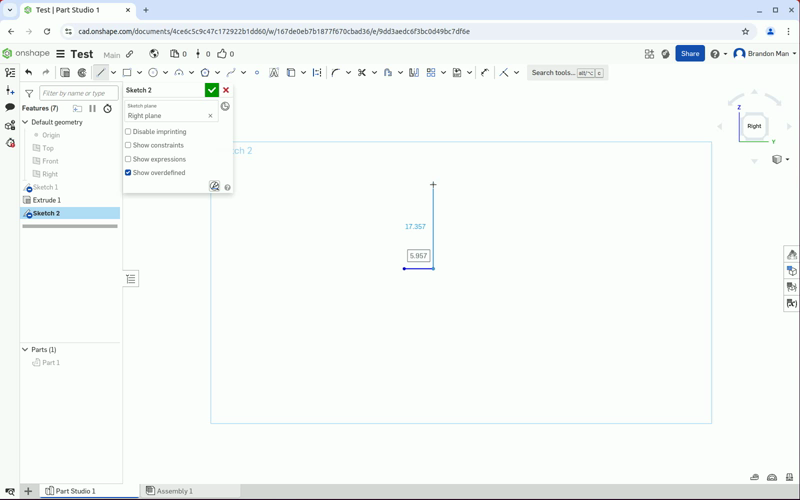
click(433, 184)
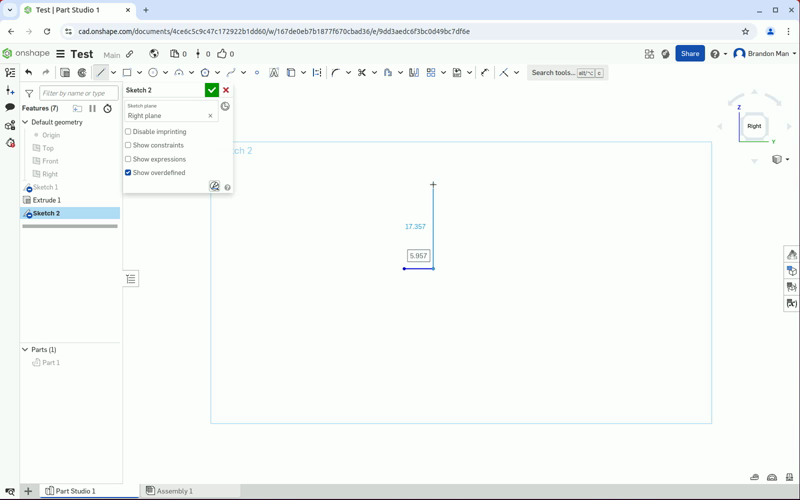
key_up(shift)
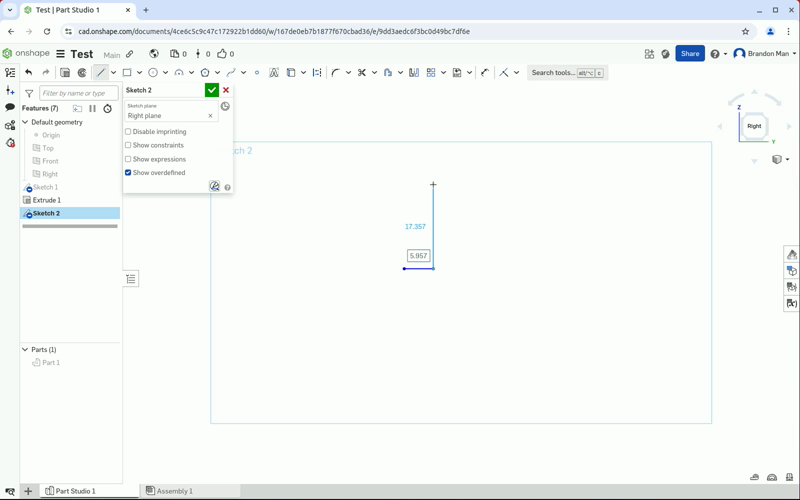
key_down(shift)
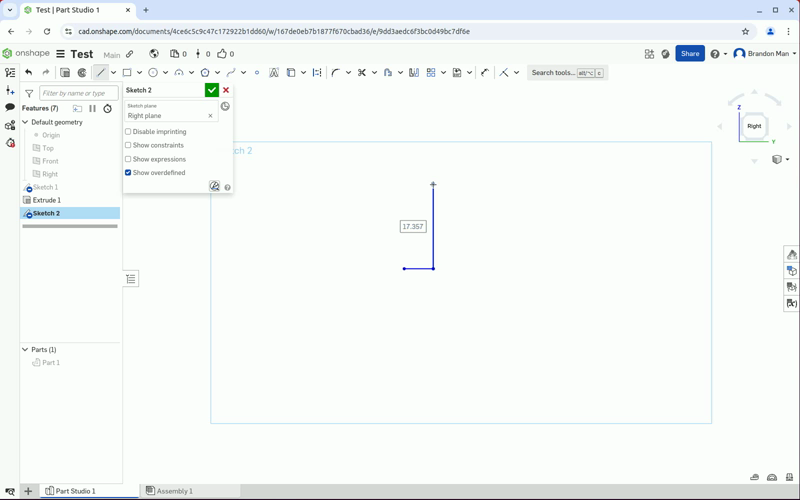
mouse_move(463, 184)
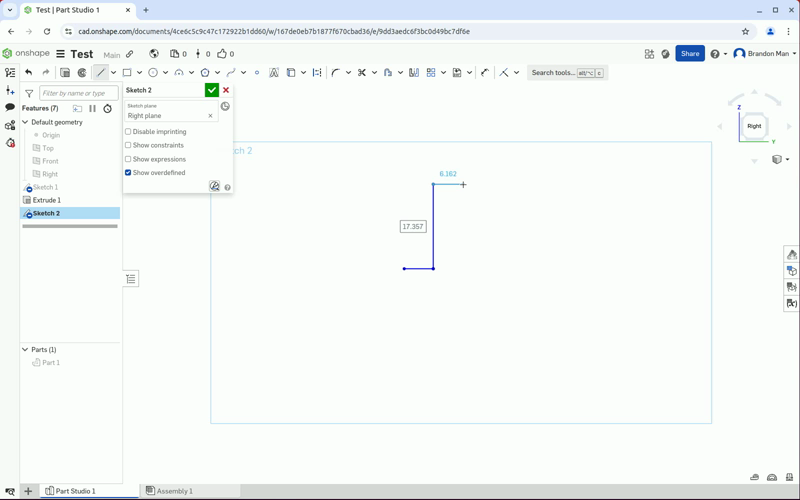
mouse_move(404, 184)
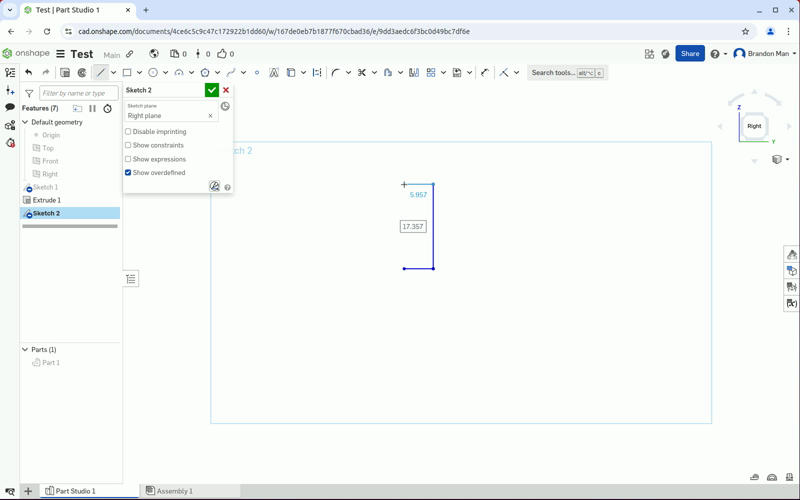
click(404, 184)
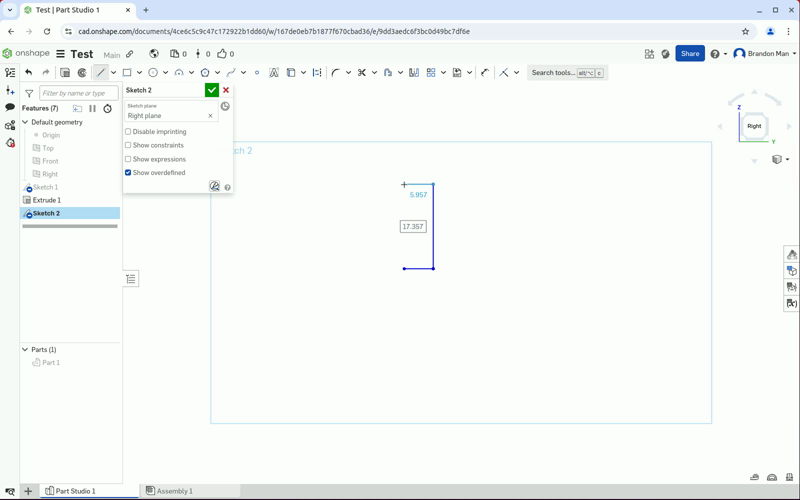
key_up(shift)
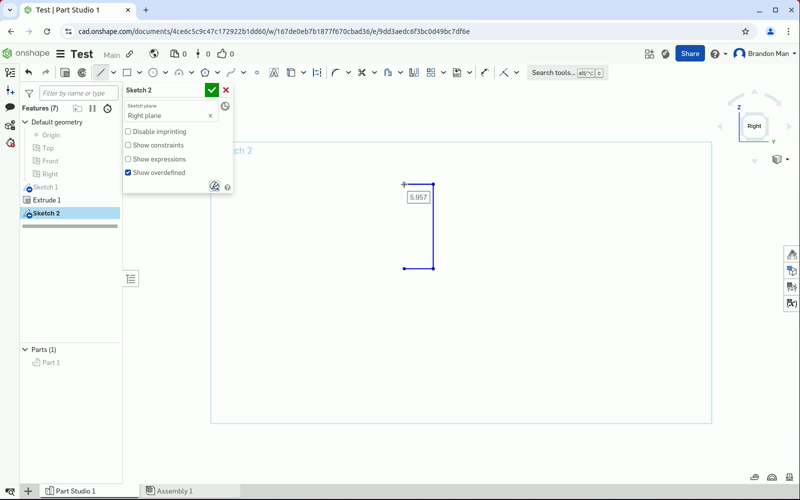
key_down(shift)
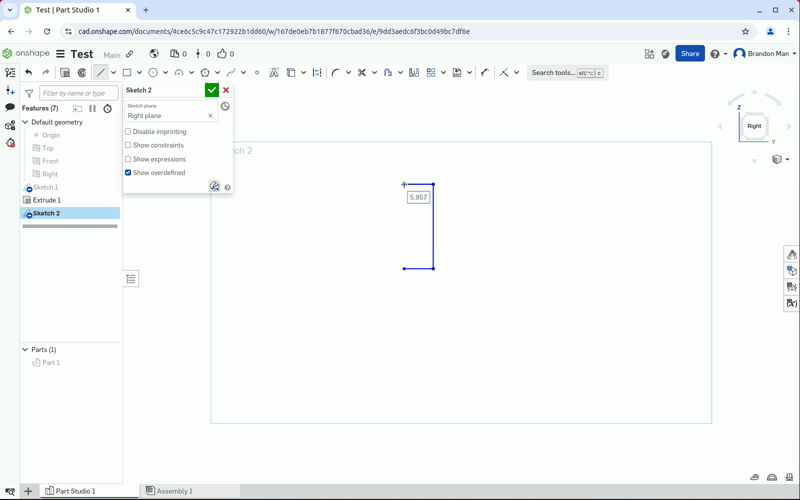
mouse_move(404, 268)
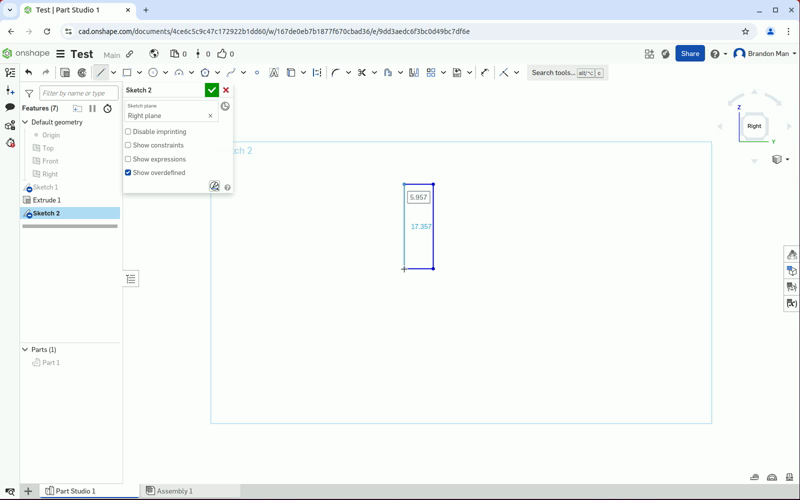
key_up(shift)
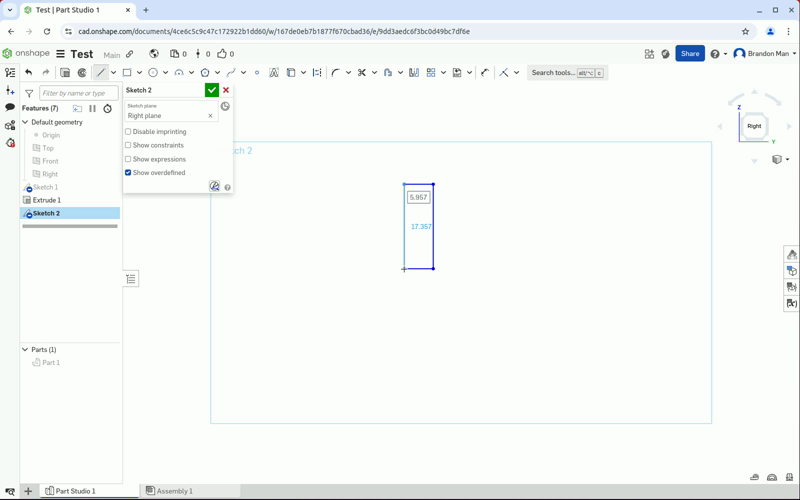
click(404, 268)
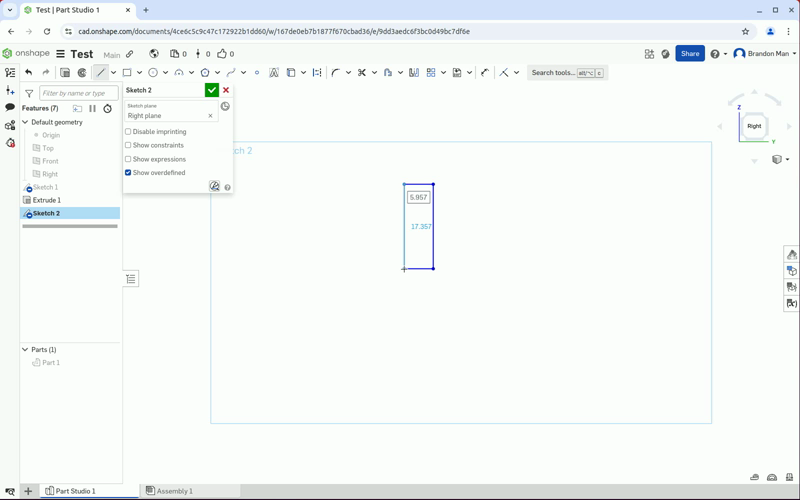
key(esc)
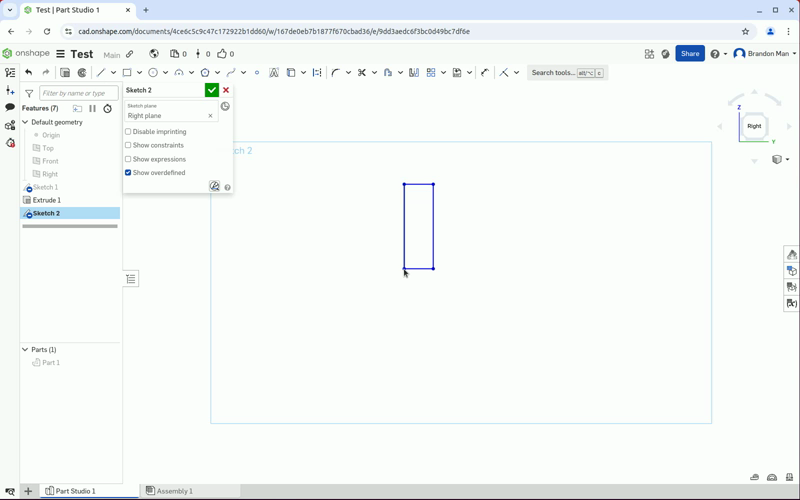
mouse_move(416, 194)
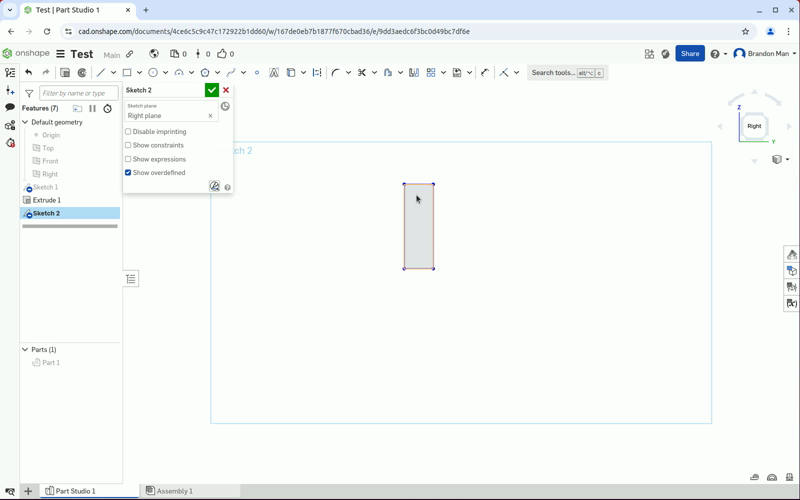
click(416, 194)
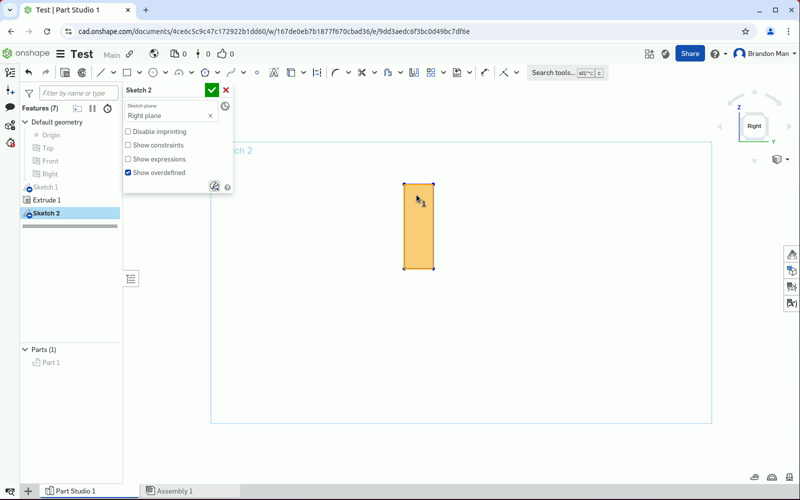
mouse_move(73, 352)
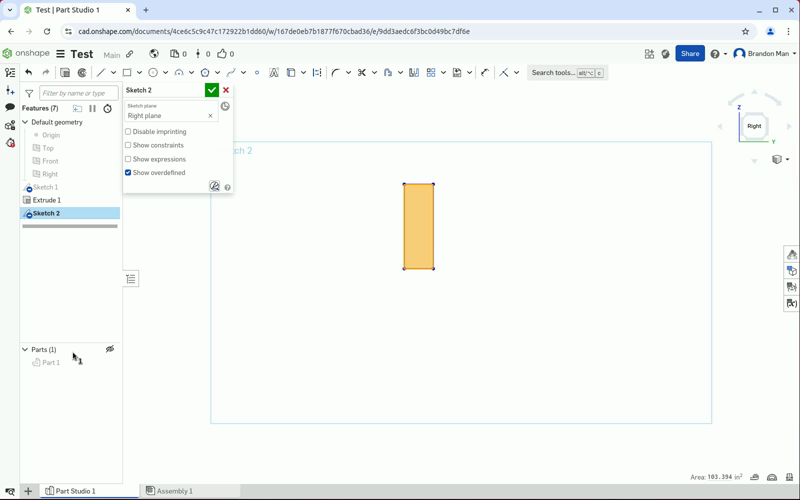
key(shift+y)
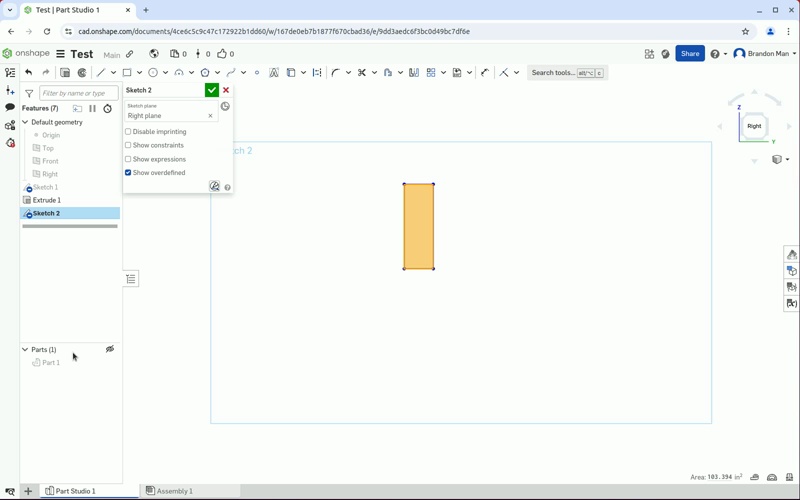
key(shift+e)
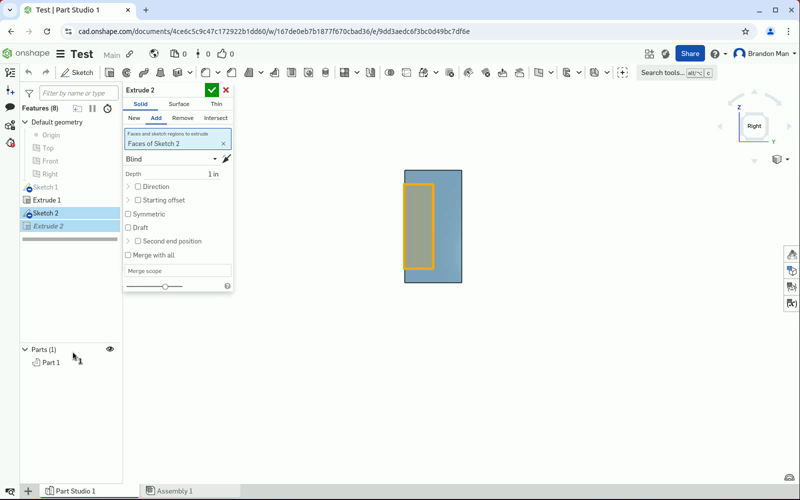
mouse_move(143, 106)
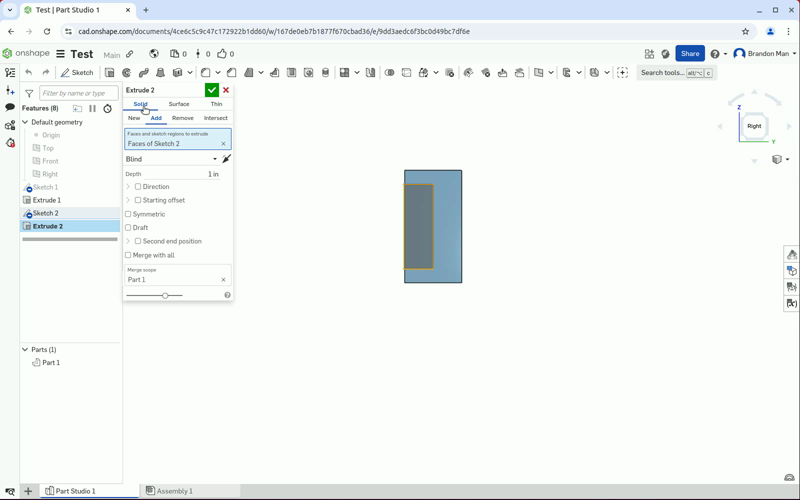
click(143, 106)
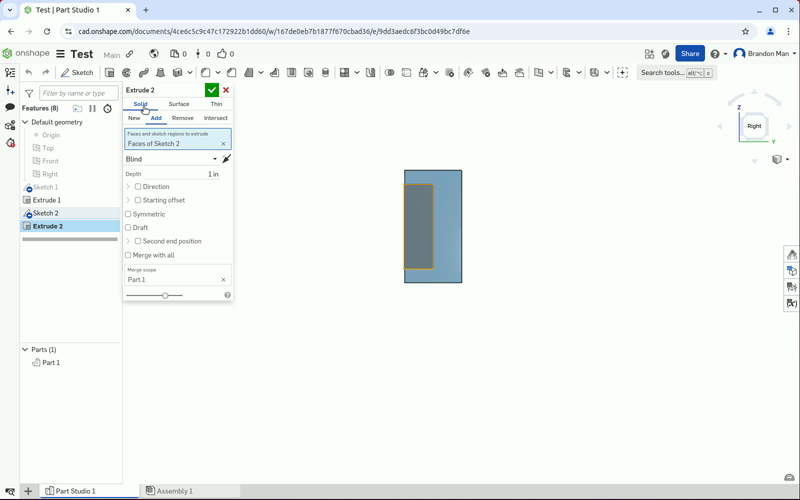
mouse_move(186, 120)
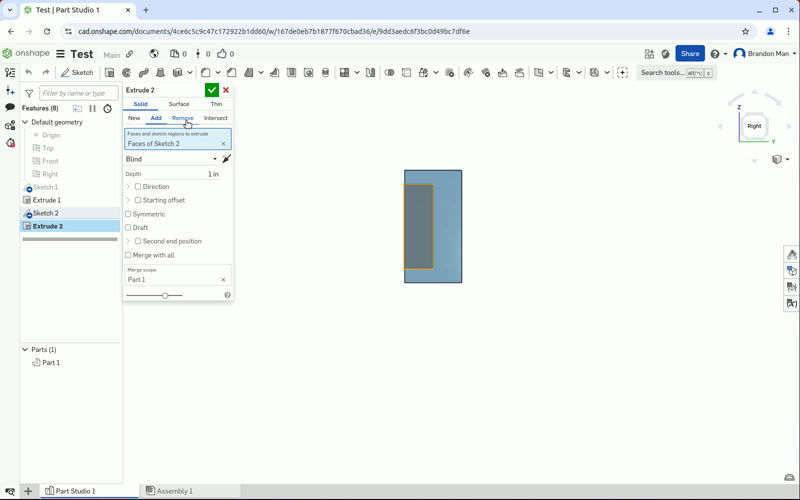
click(186, 120)
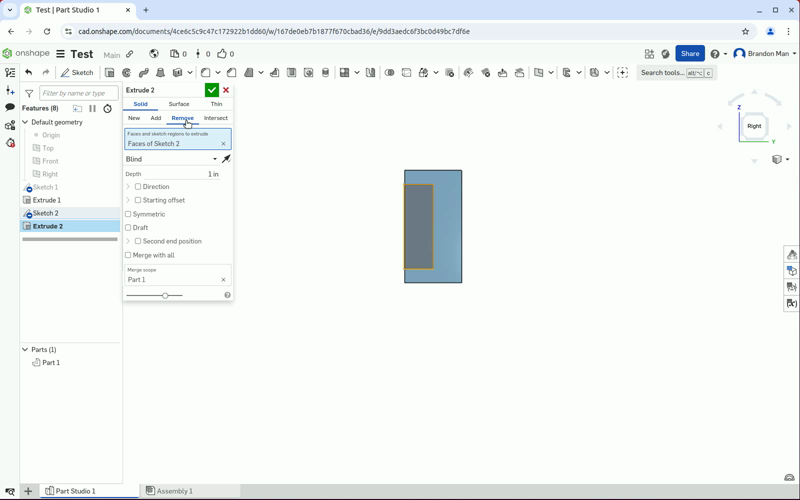
key(tab, 4)
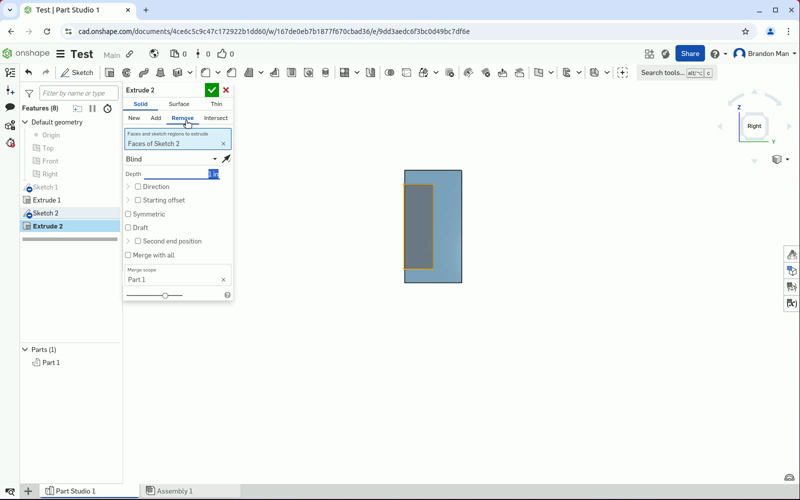
text(8.666)
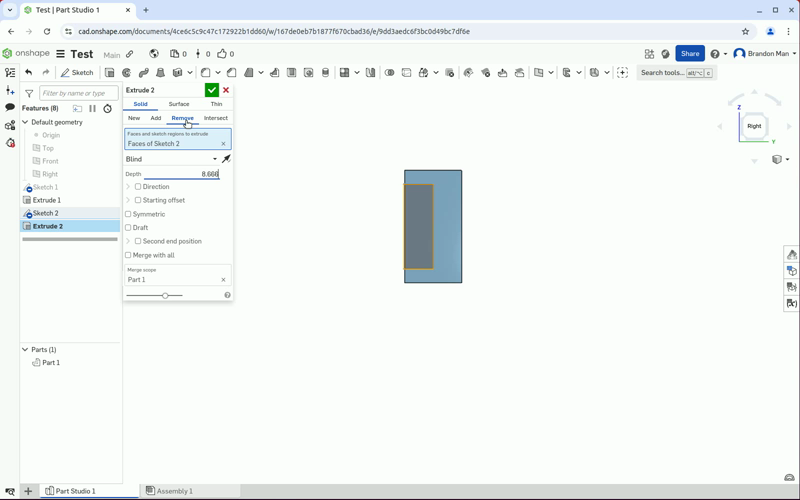
key(tab, 6)
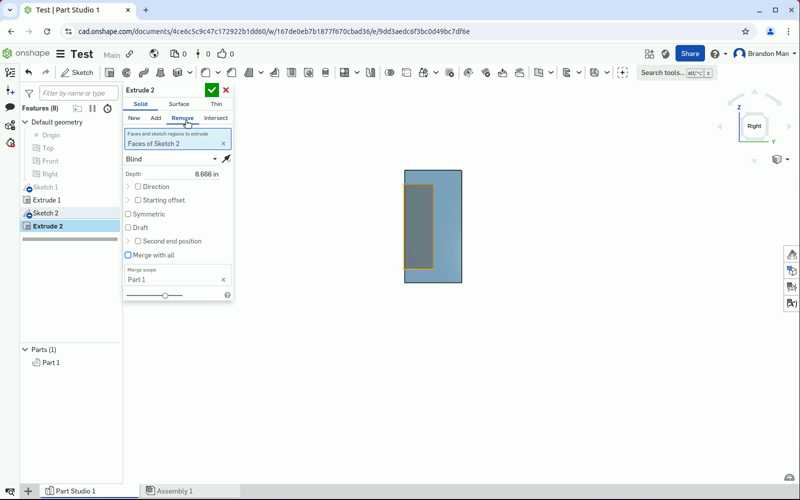
key(space)
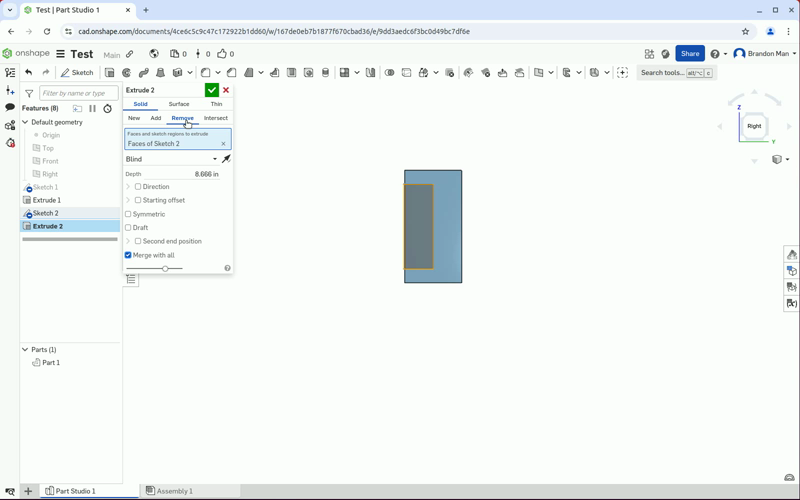
key(enter)
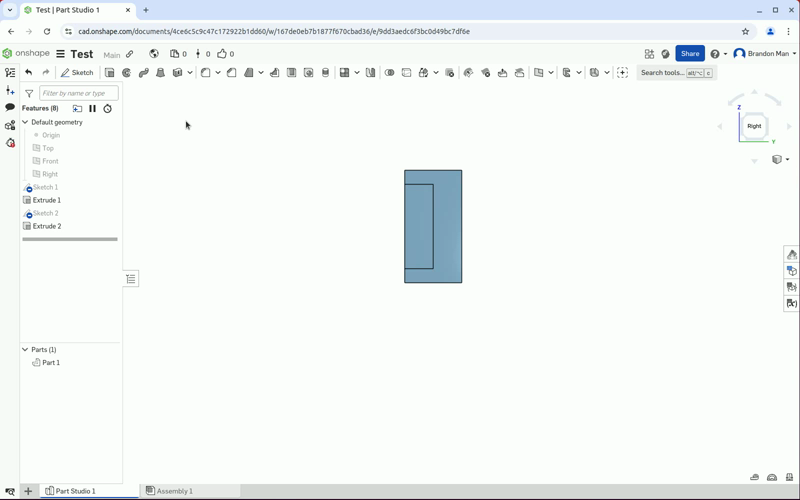
key(shift+h)
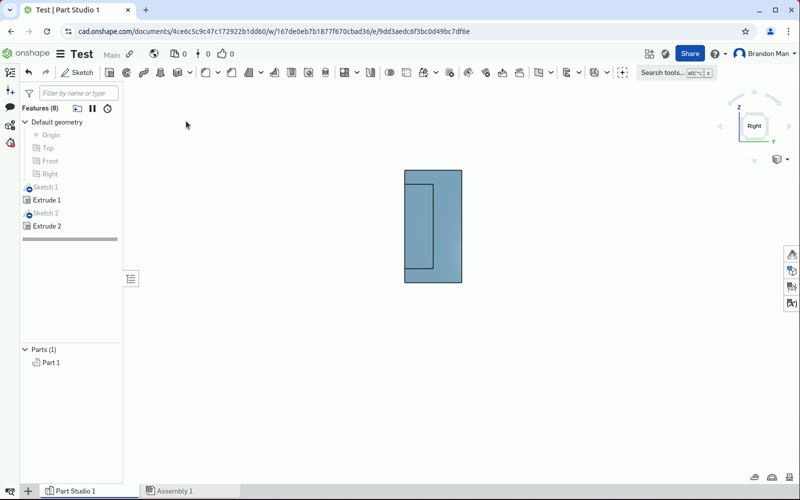
key(shift+h)
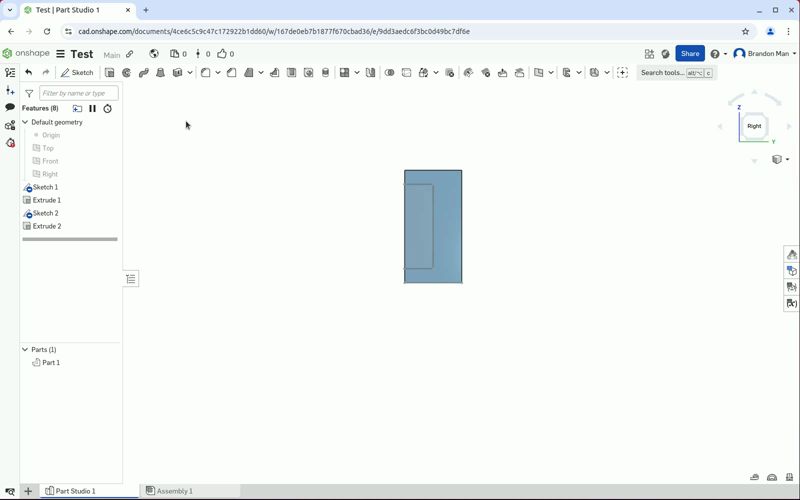
key(shift+7)
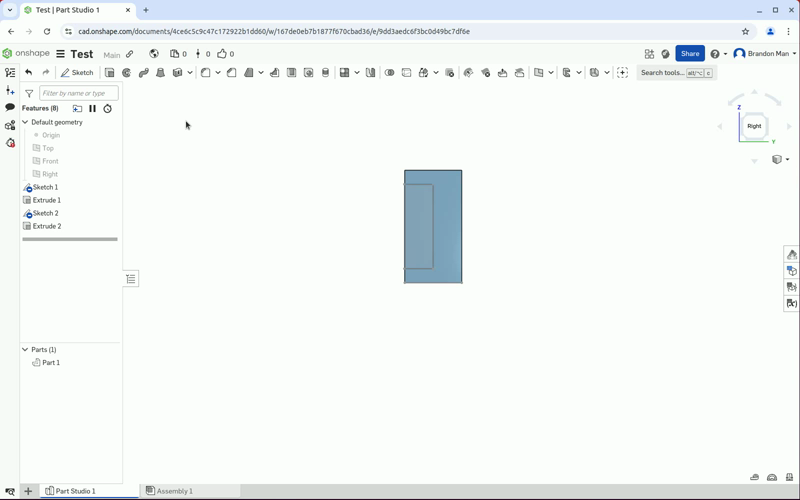
key(right, 2)
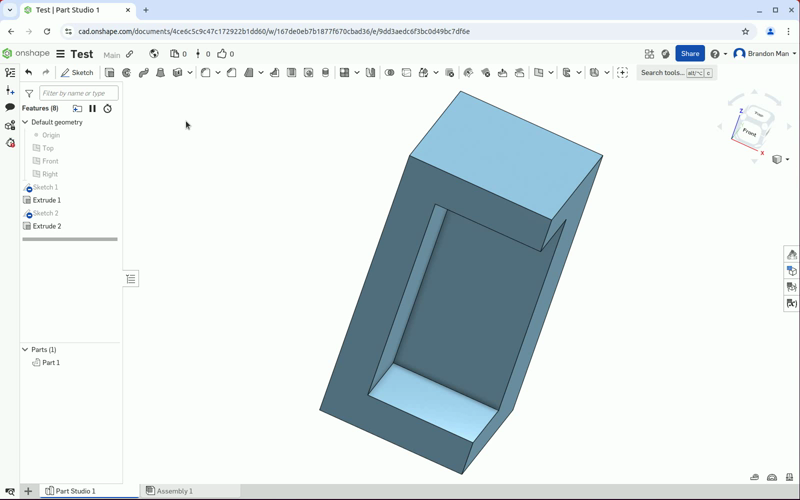
key(down, 2)
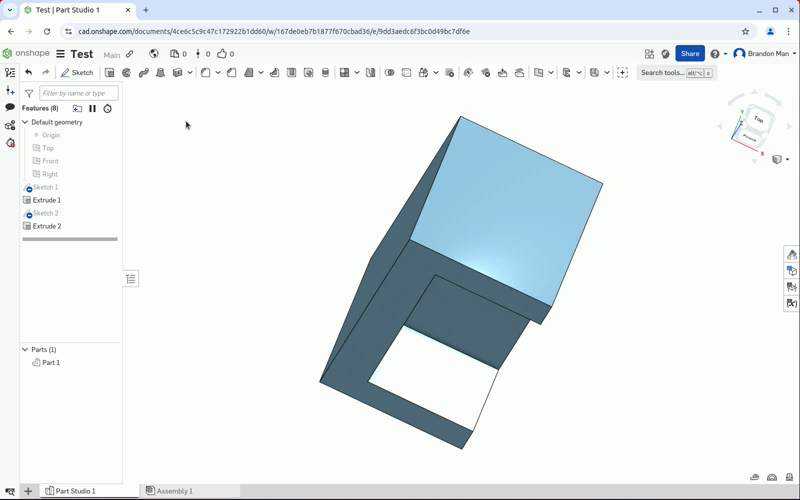
key(up, 2)
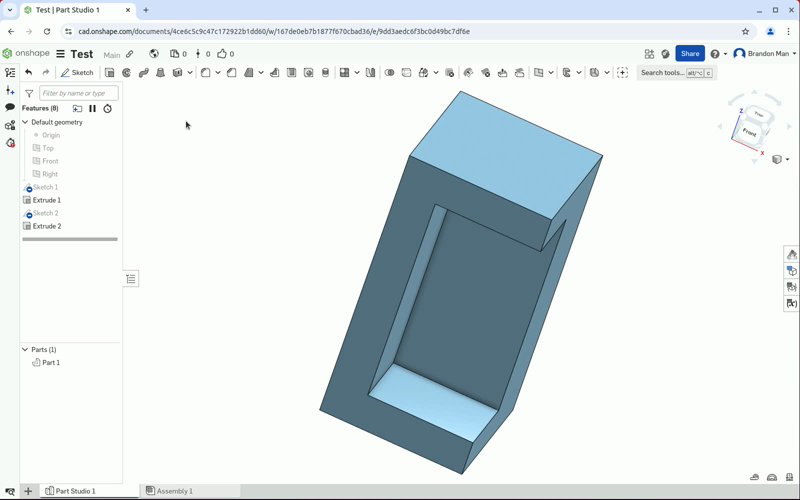
key(left, 2)
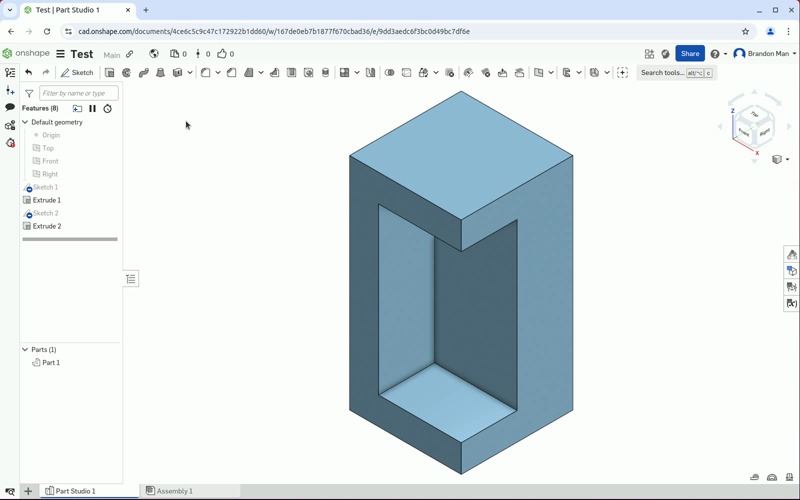
mouse_move(73, 189)
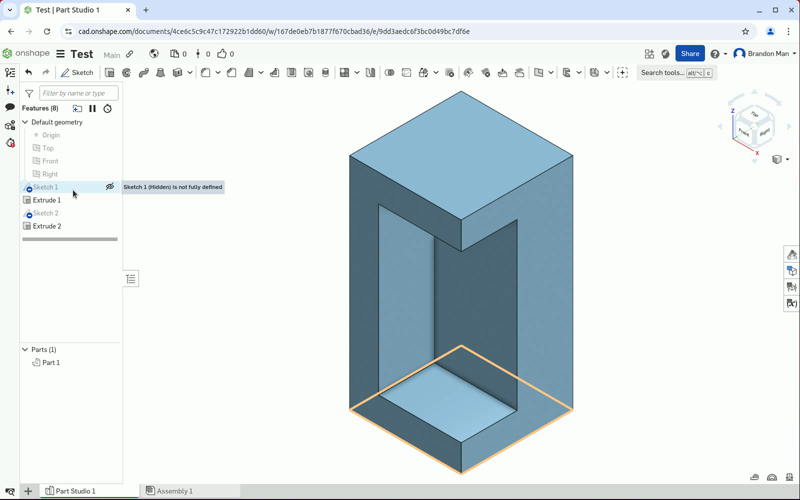
click(73, 189)